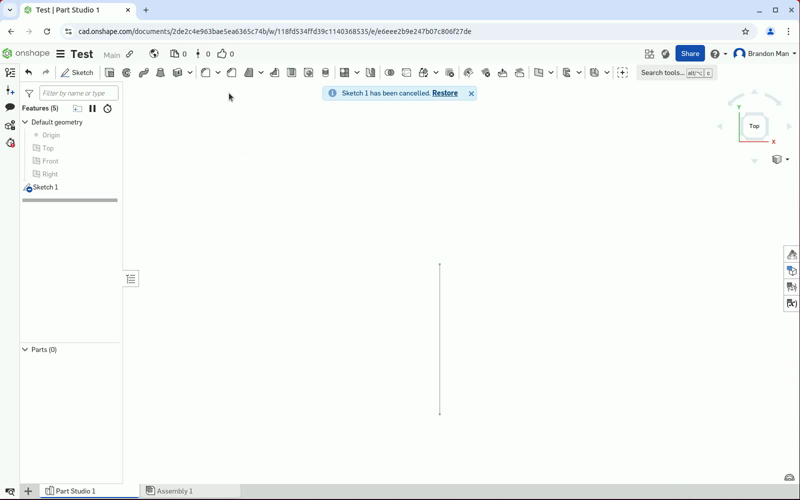
key(shift+h)
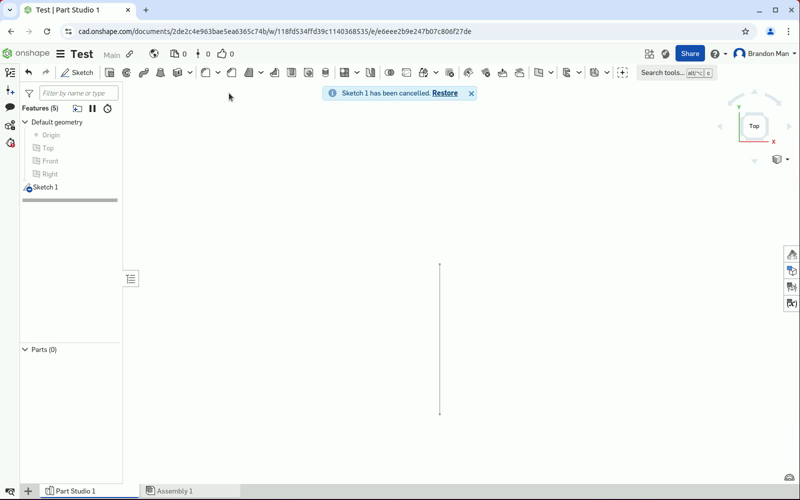
key(shift+s)
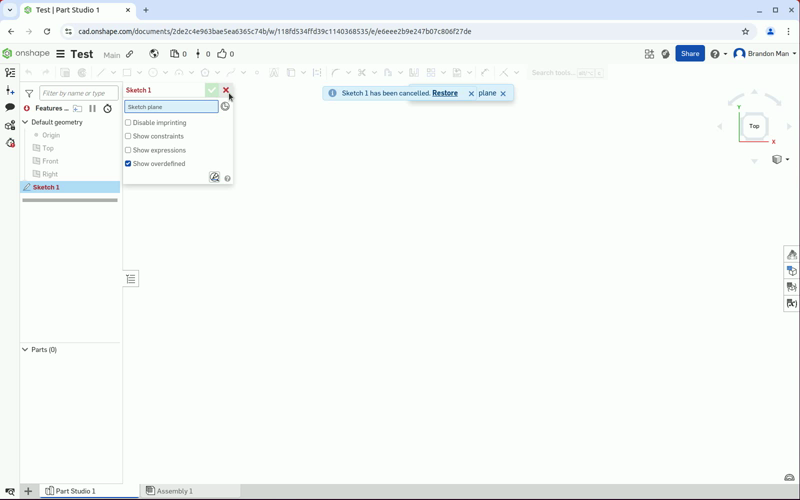
mouse_move(73, 150)
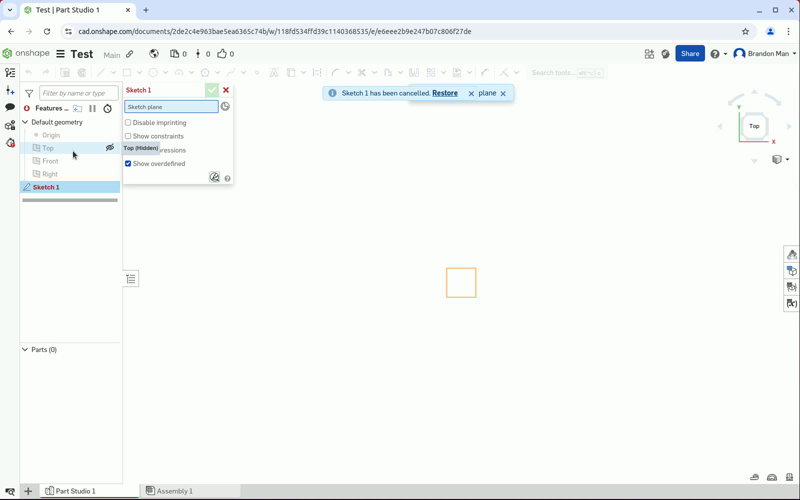
click(73, 150)
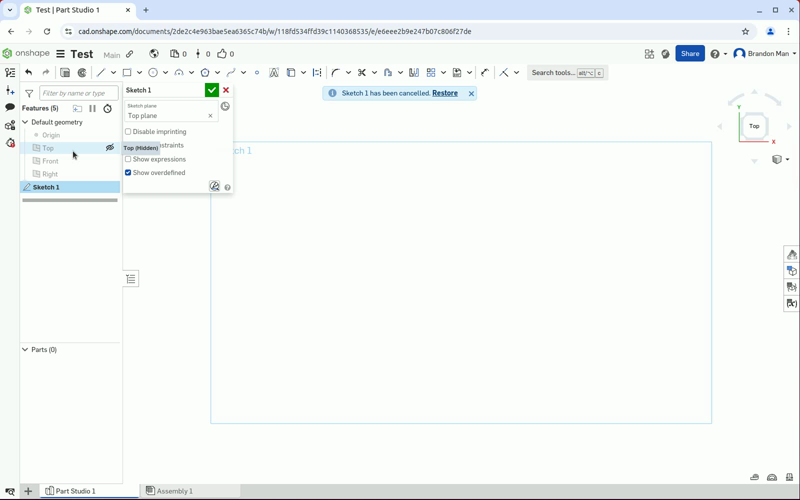
mouse_move(73, 352)
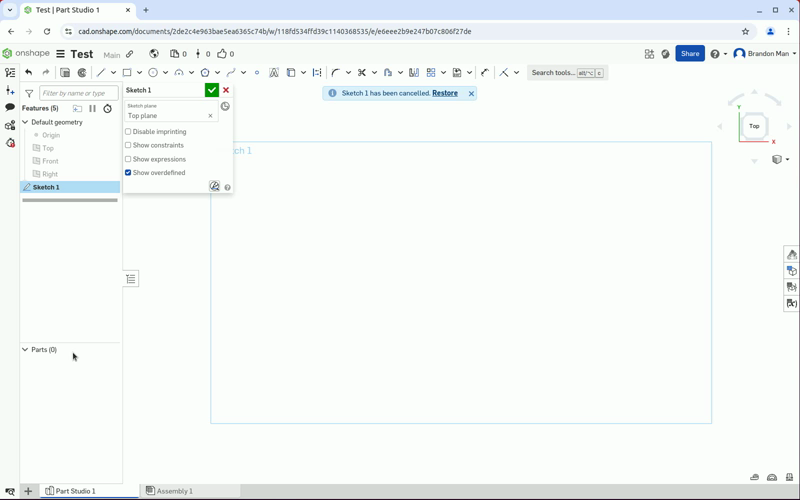
key(y)
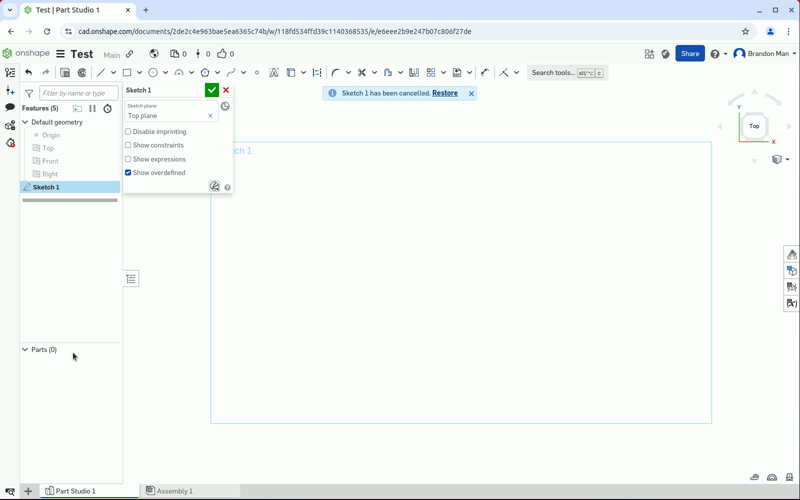
key(l)
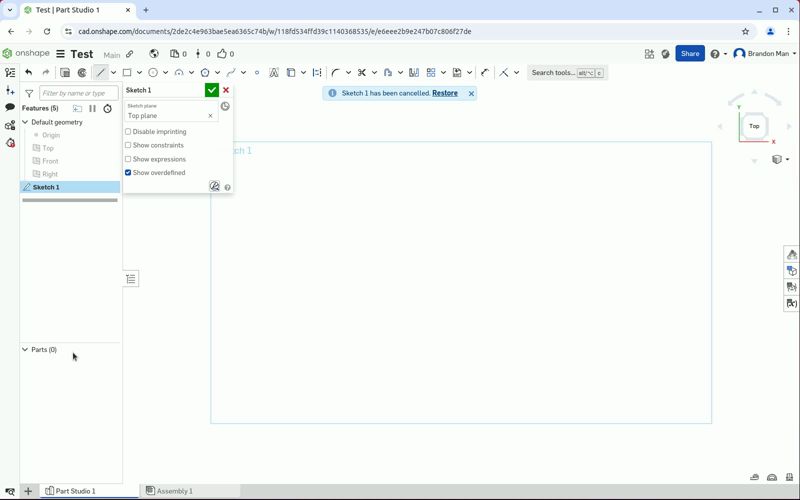
key_down(shift)
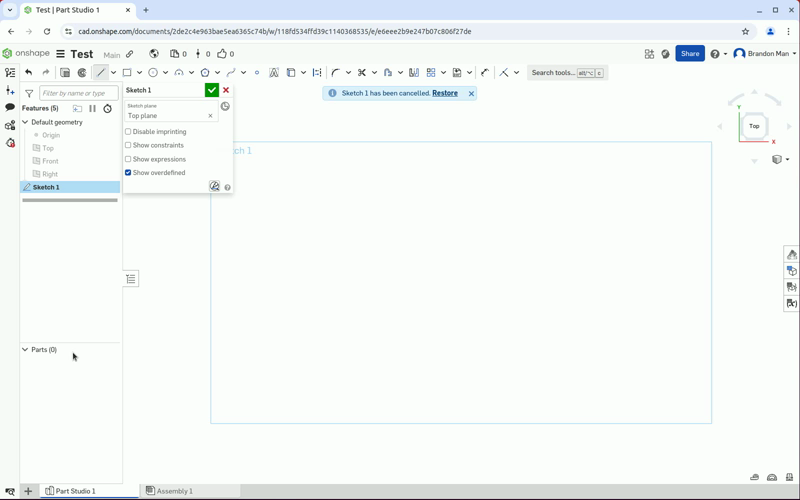
mouse_move(411, 383)
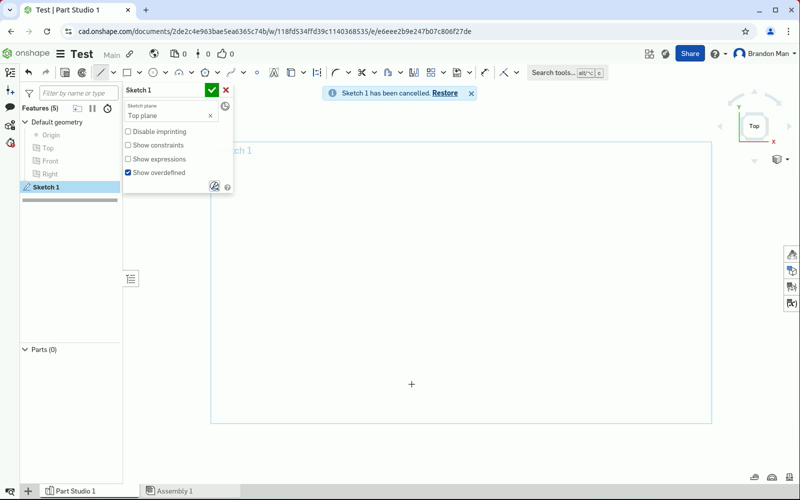
click(411, 383)
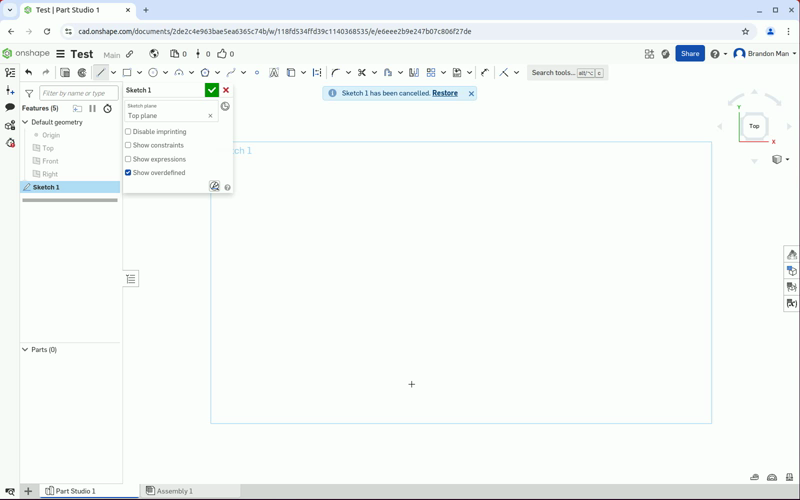
key_up(shift)
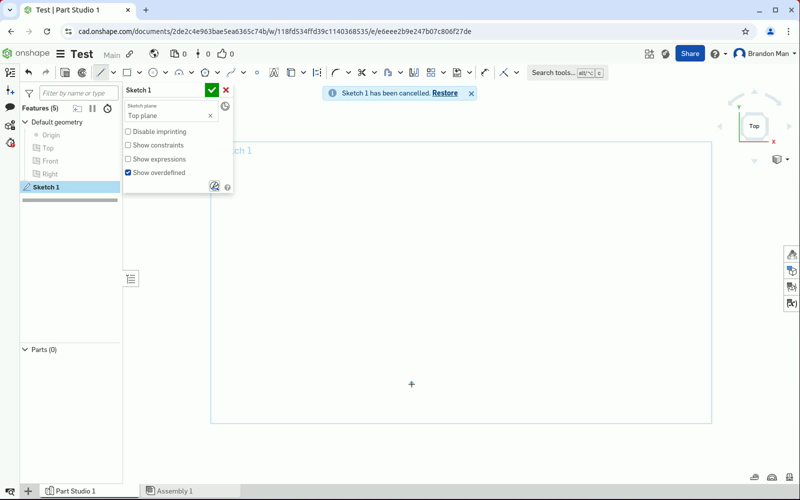
key_down(shift)
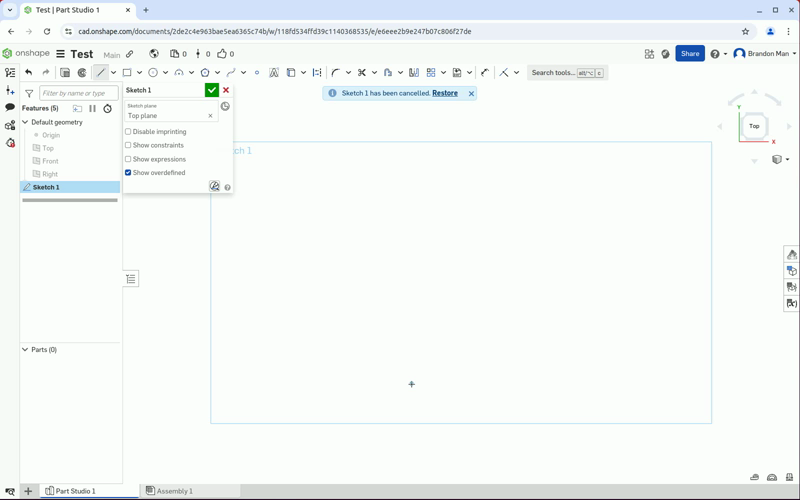
mouse_move(560, 383)
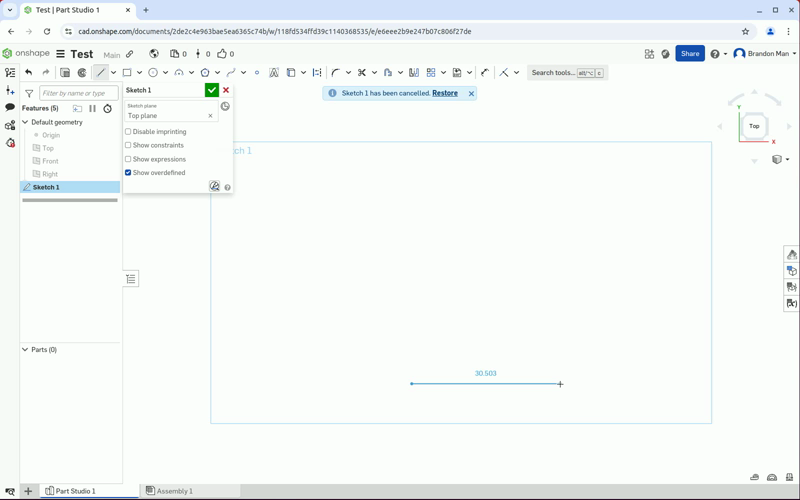
click(560, 383)
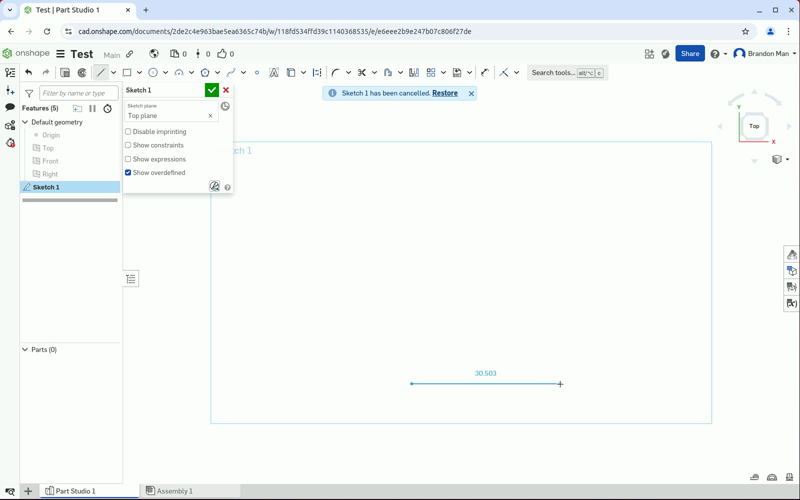
key_up(shift)
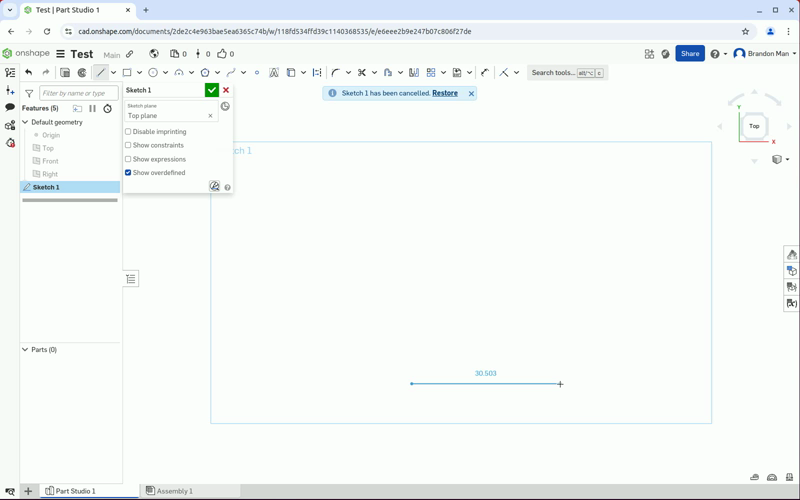
key_down(shift)
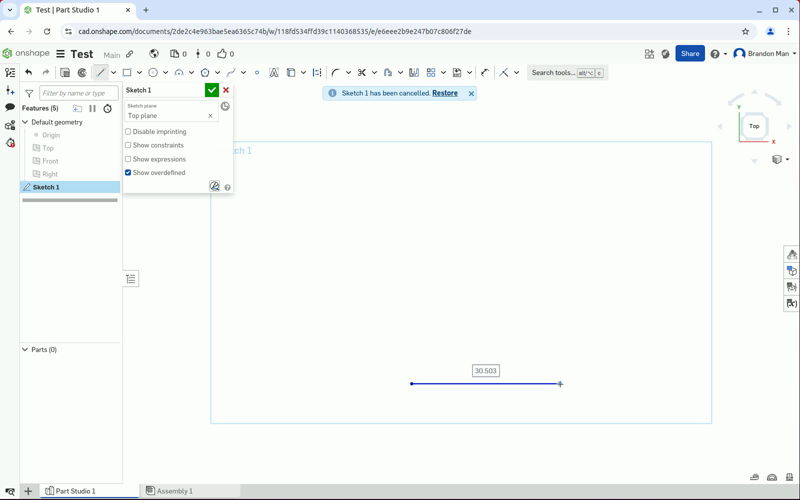
mouse_move(589, 383)
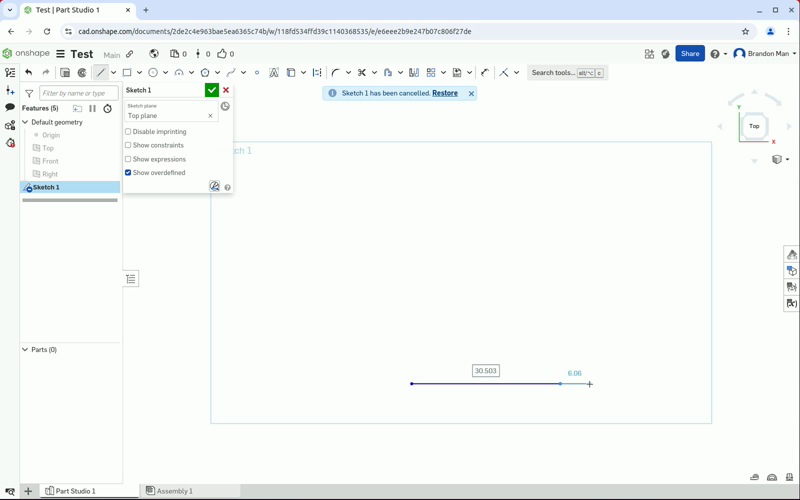
mouse_move(560, 358)
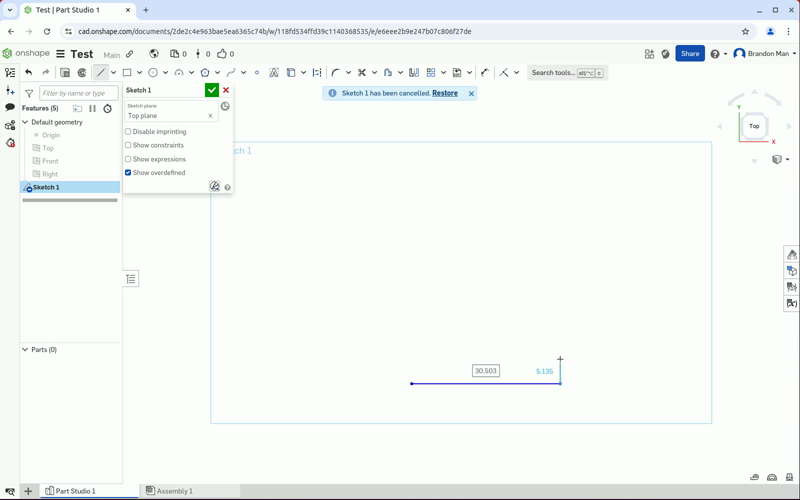
click(560, 358)
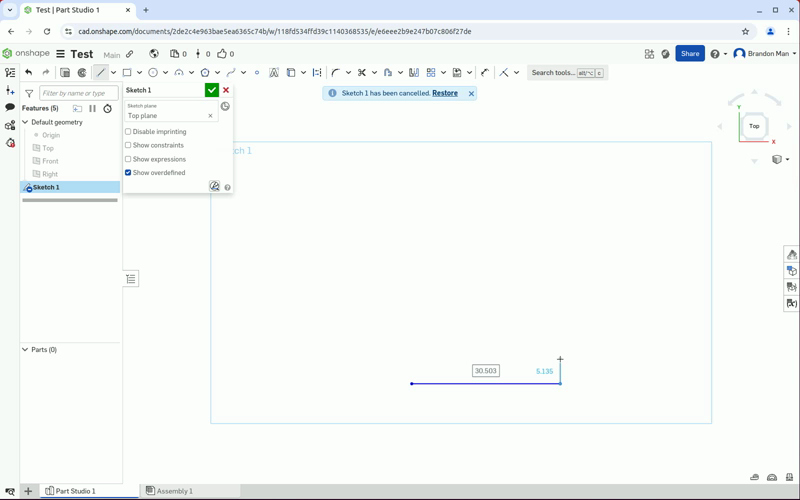
key_up(shift)
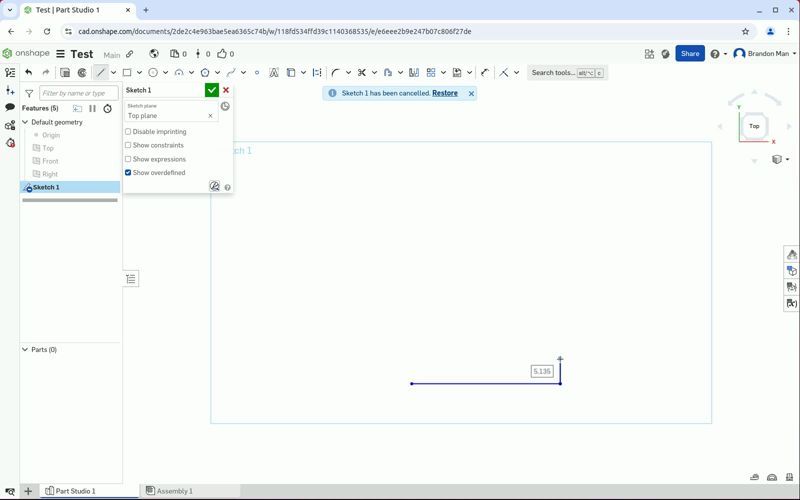
key_down(shift)
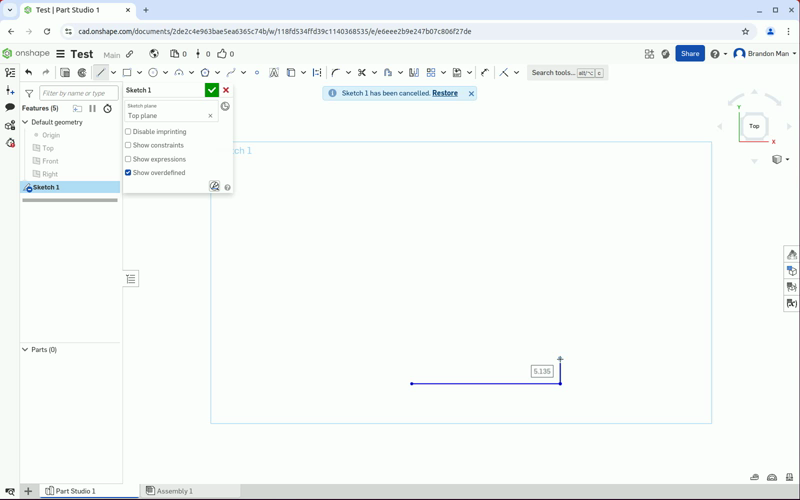
mouse_move(411, 358)
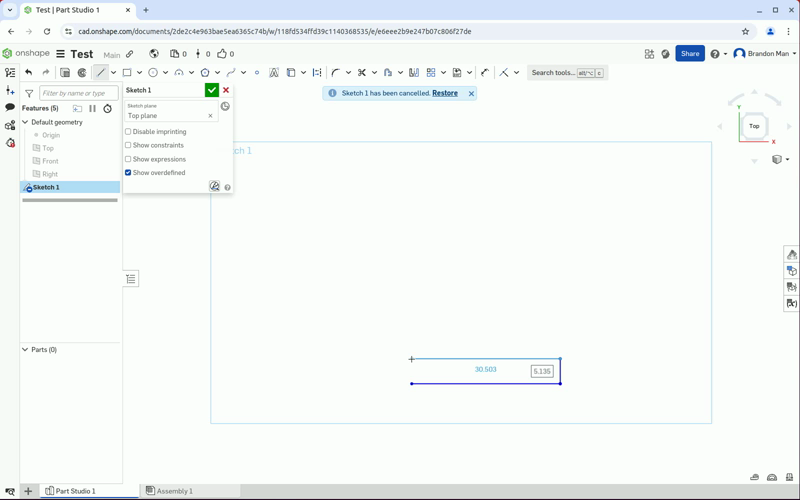
click(411, 358)
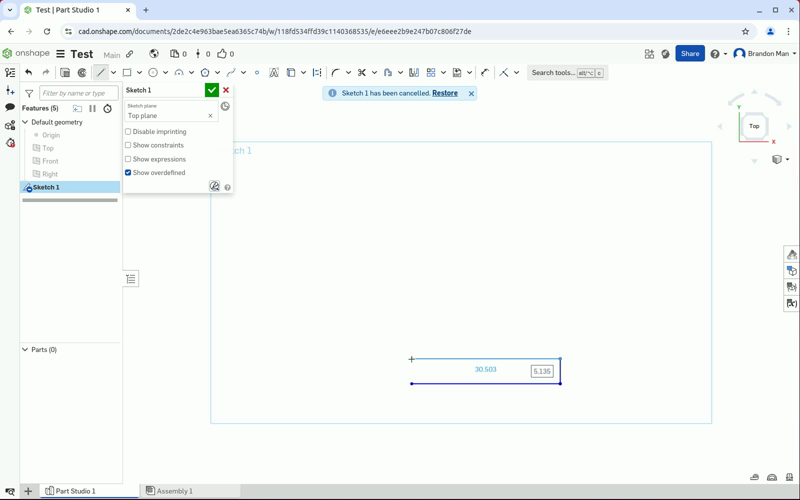
key_up(shift)
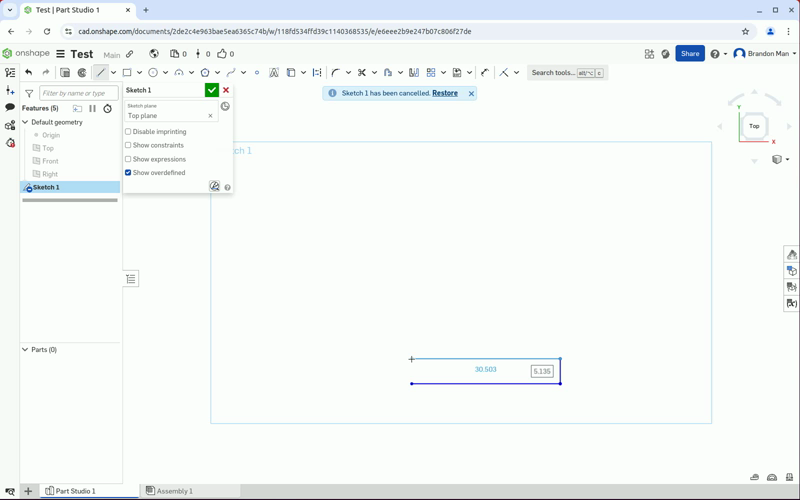
mouse_move(441, 358)
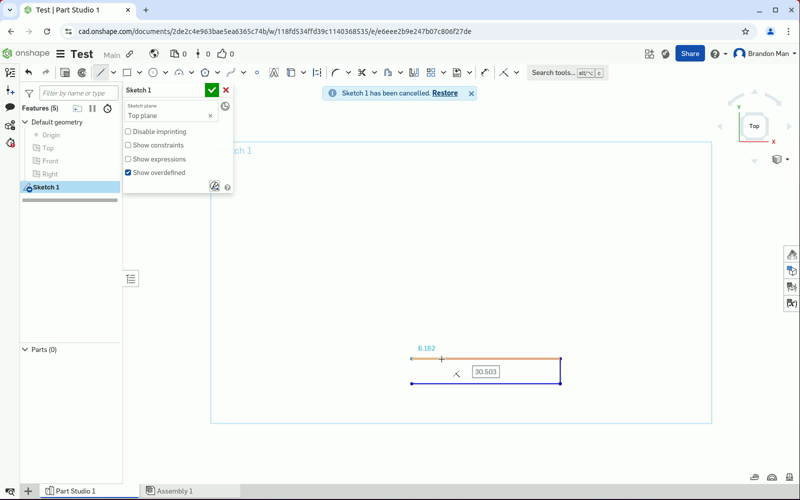
key_down(shift)
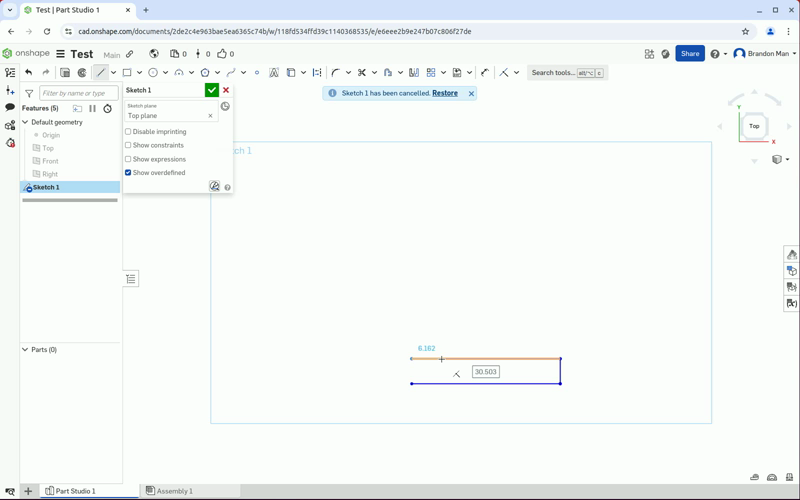
mouse_move(411, 383)
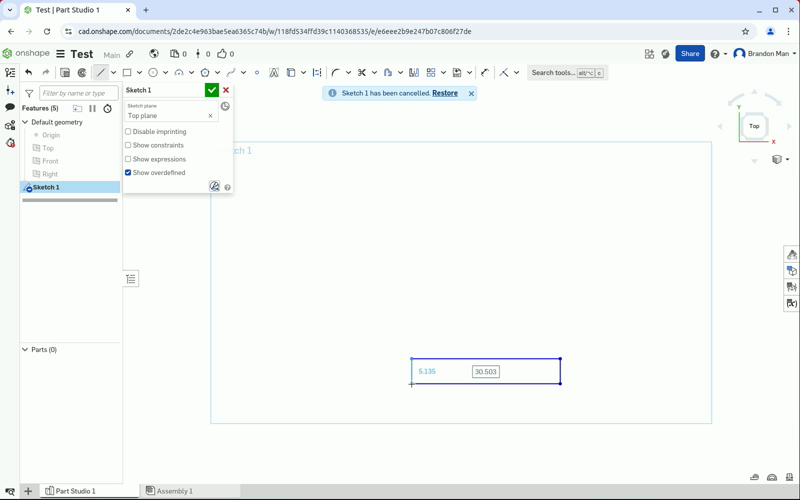
key_up(shift)
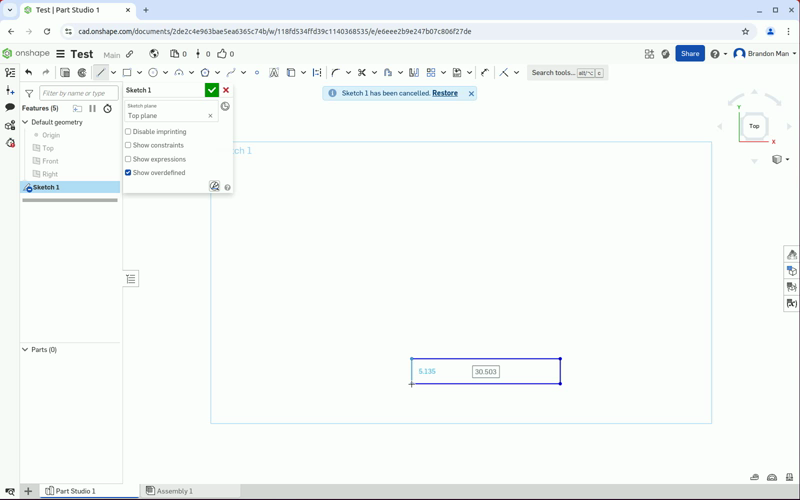
click(411, 383)
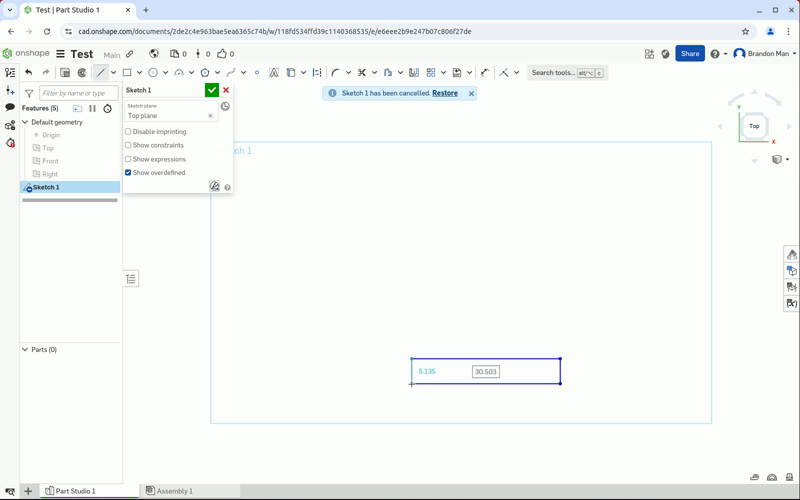
key(esc)
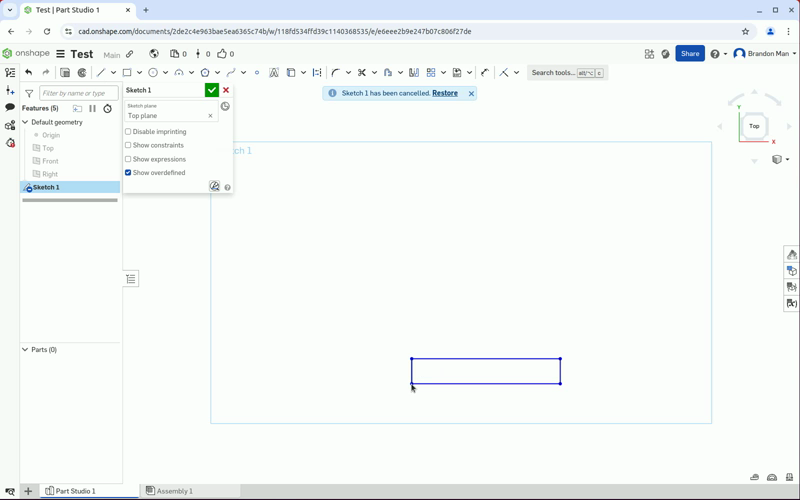
mouse_move(416, 363)
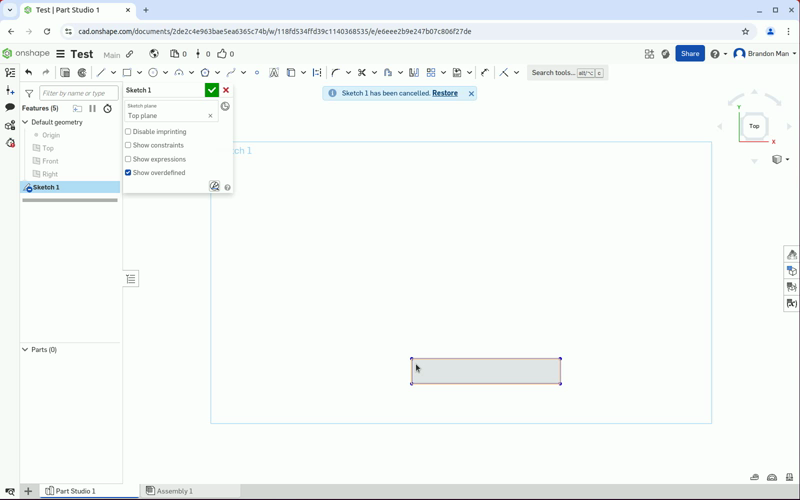
click(416, 363)
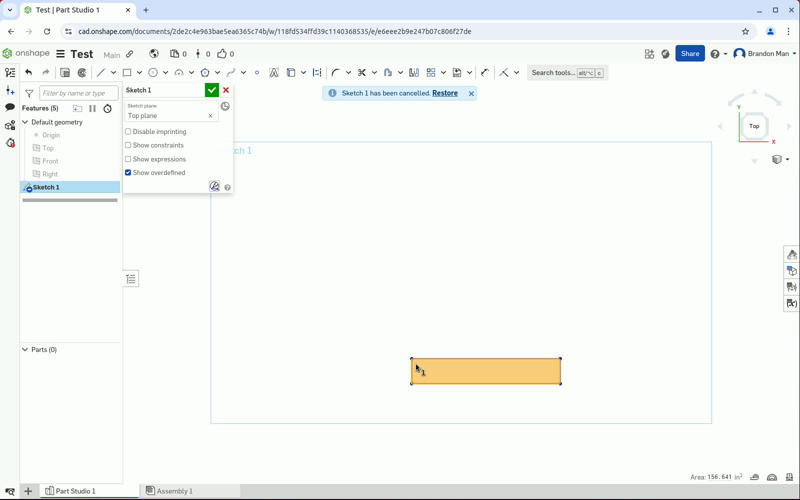
mouse_move(73, 352)
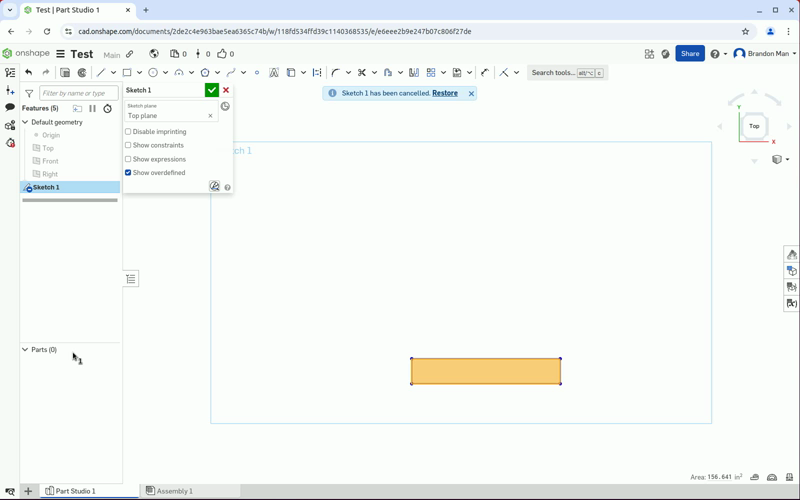
key(shift+y)
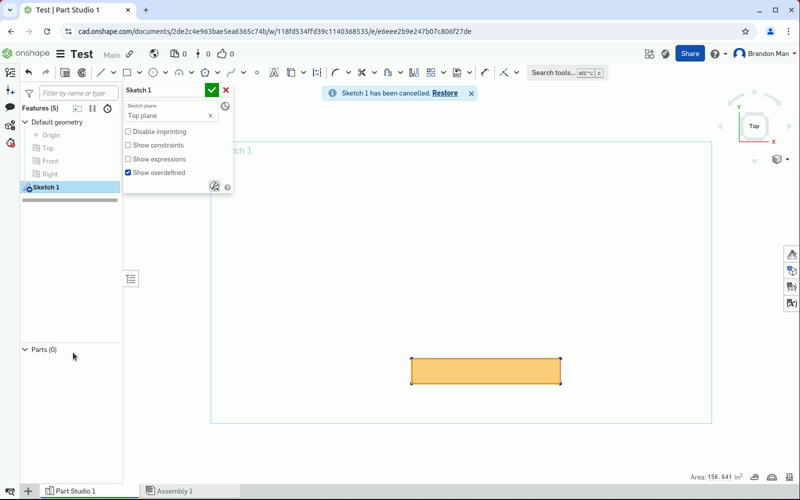
key(shift+e)
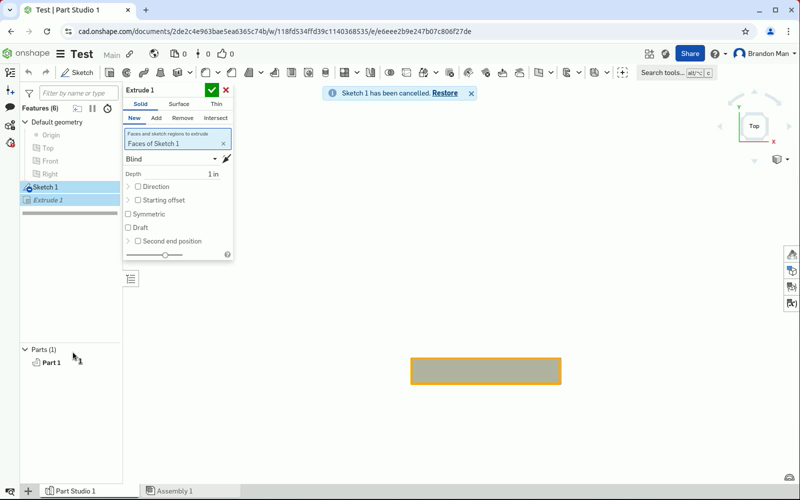
mouse_move(143, 106)
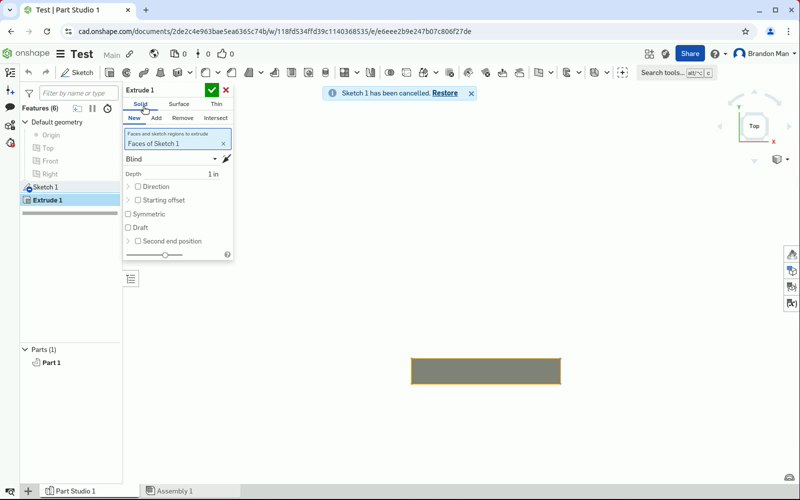
click(143, 106)
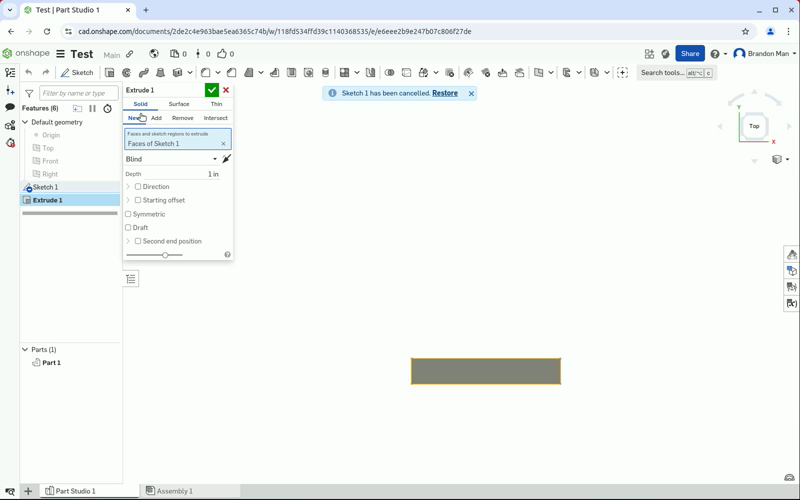
mouse_move(137, 120)
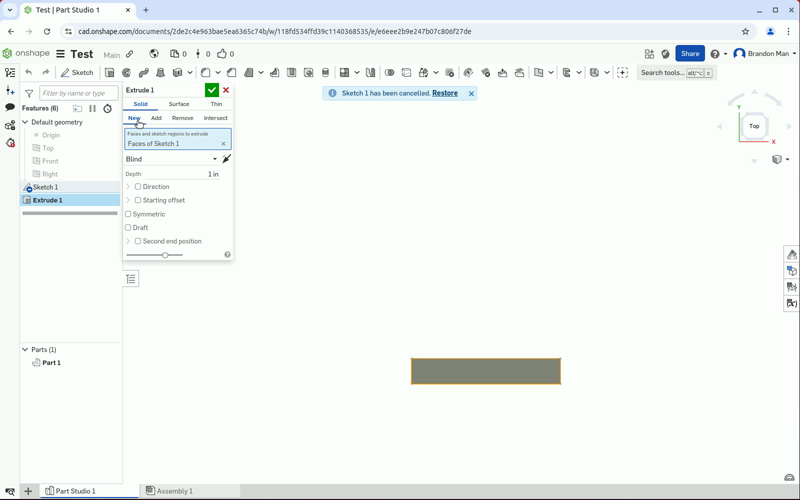
click(137, 120)
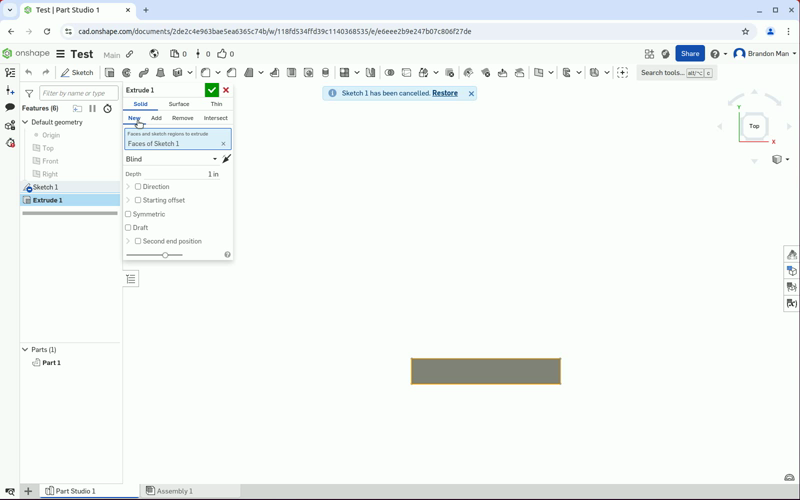
key(tab, 4)
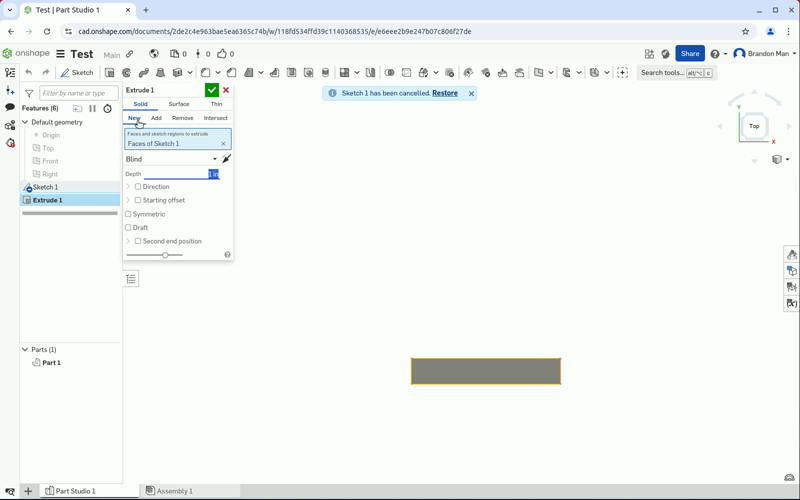
text(0.963)
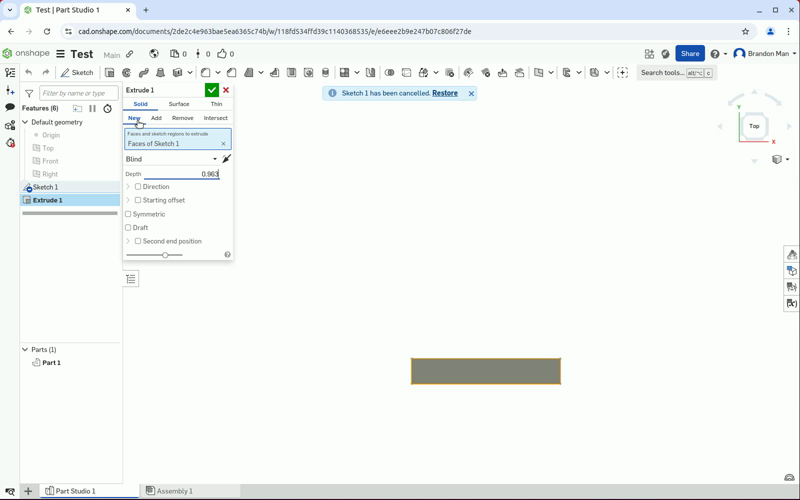
key(enter)
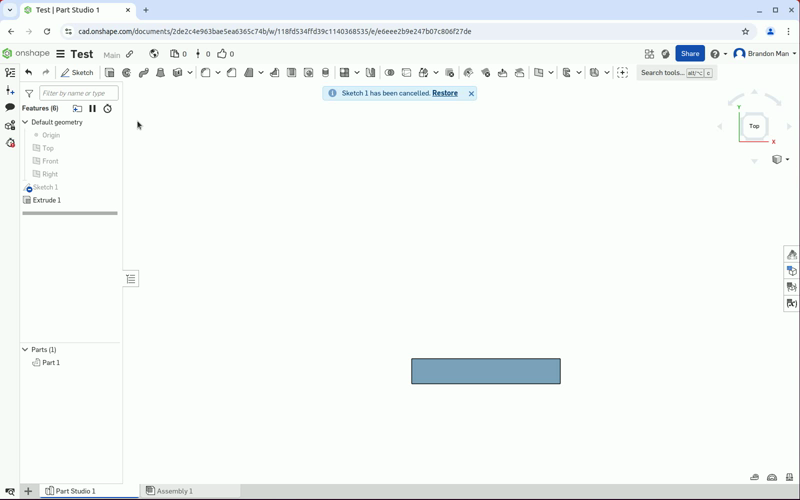
key(shift+h)
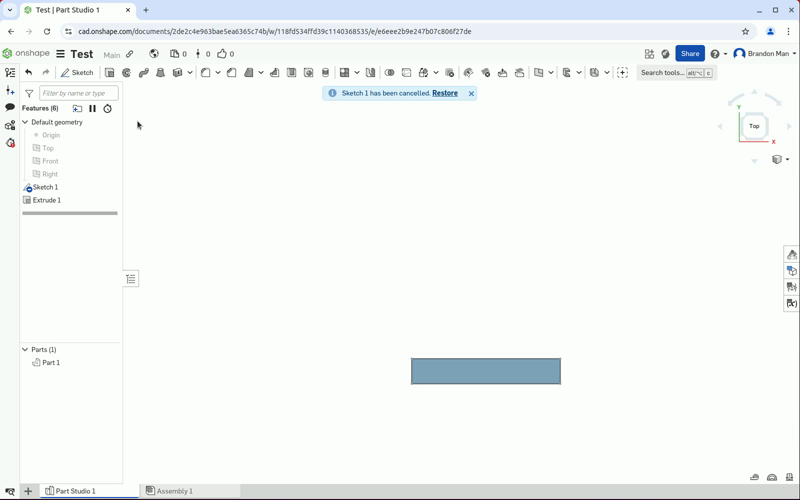
key(shift+h)
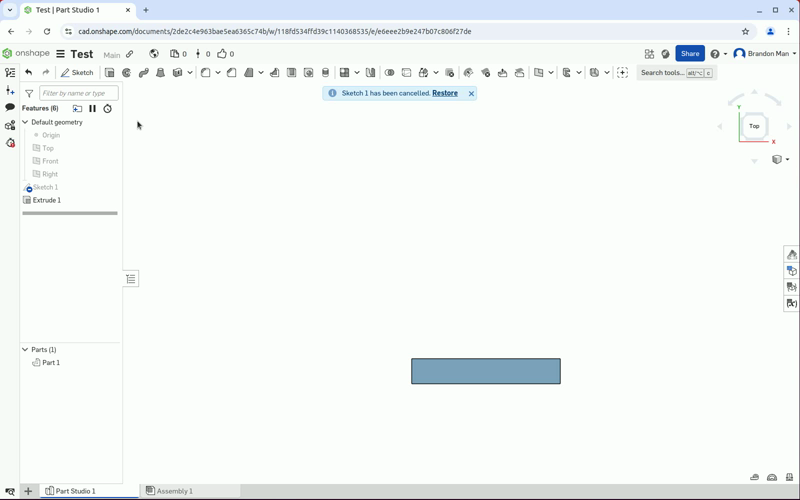
mouse_move(73, 189)
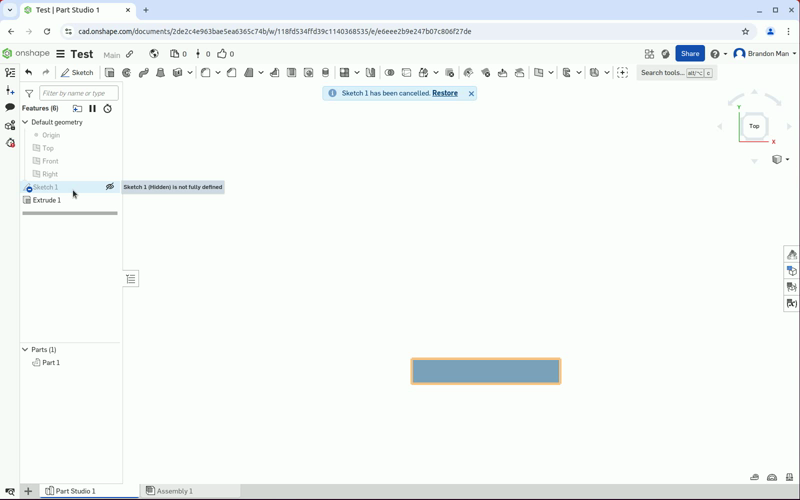
click(73, 189)
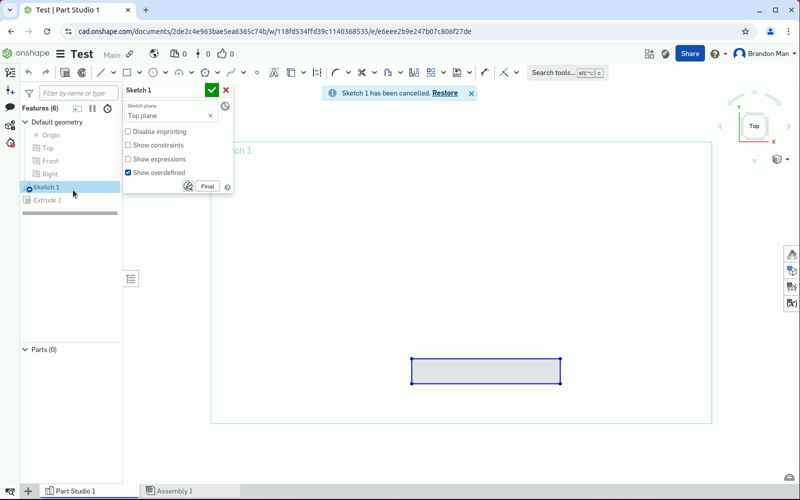
mouse_move(229, 92)
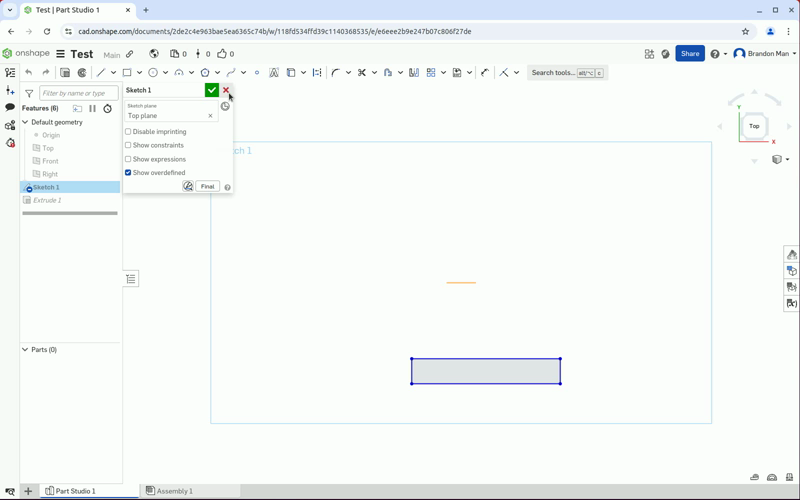
click(229, 92)
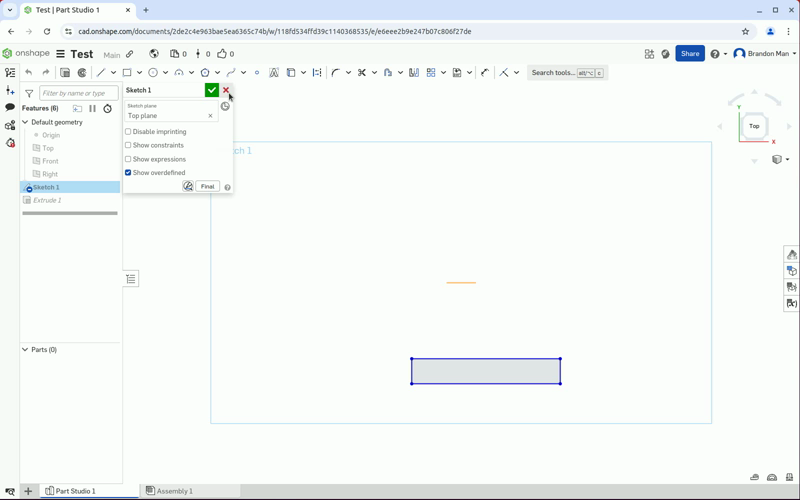
key(shift+s)
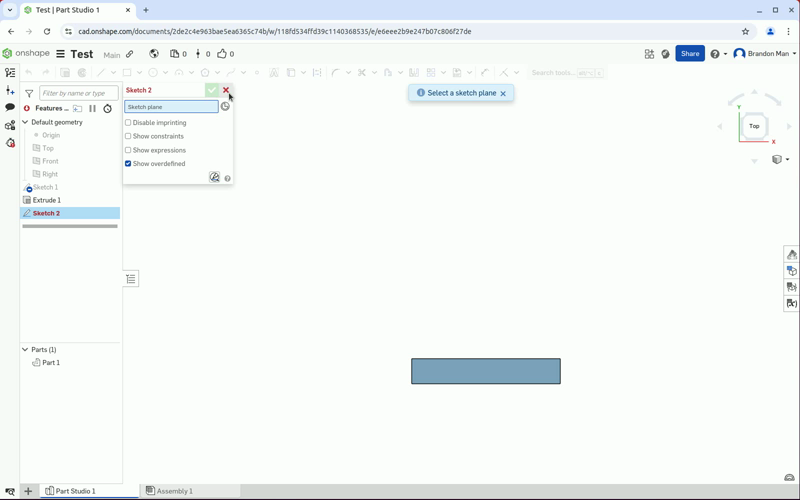
mouse_move(73, 150)
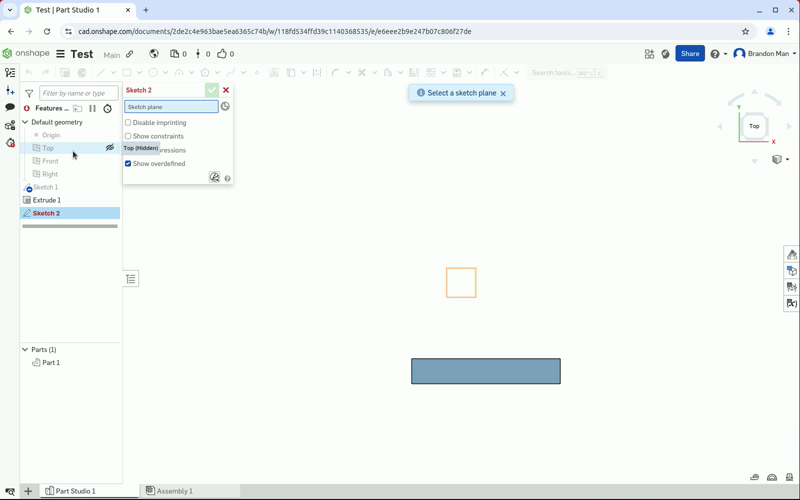
click(73, 150)
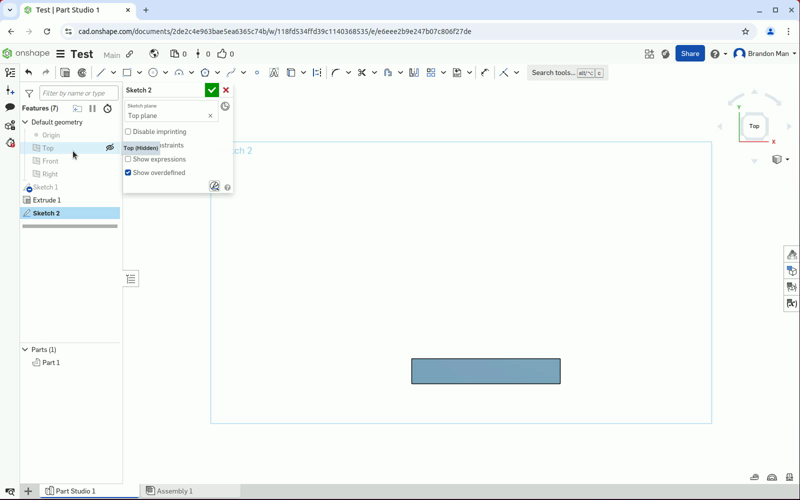
mouse_move(73, 352)
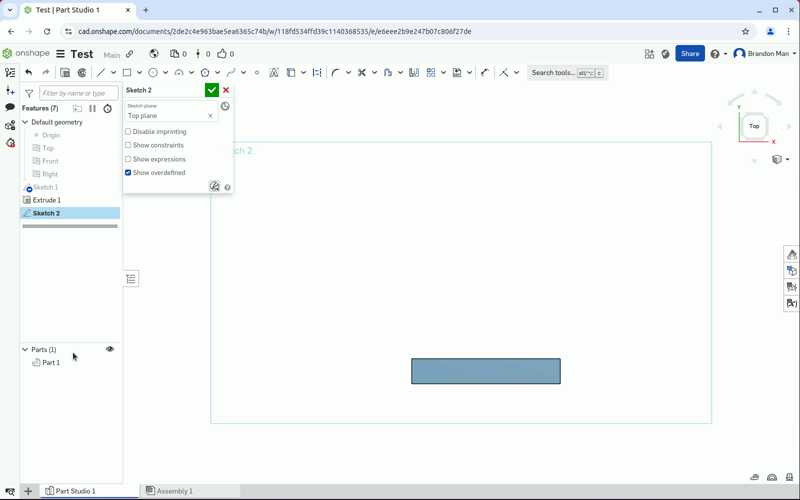
key(y)
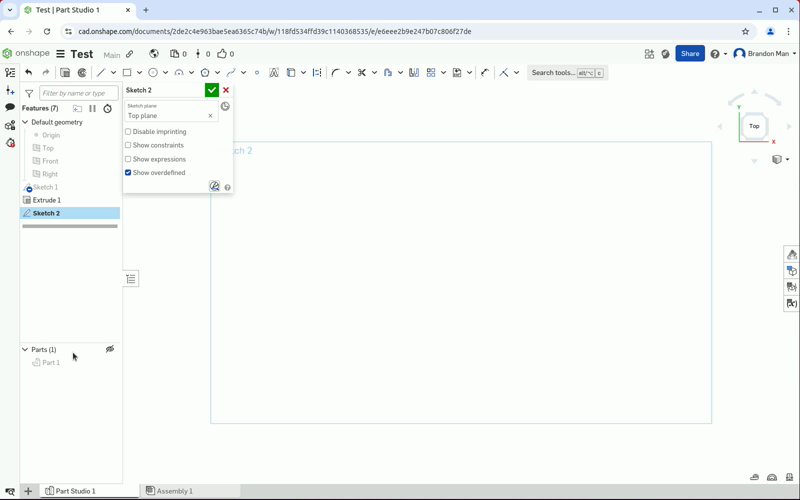
key(a)
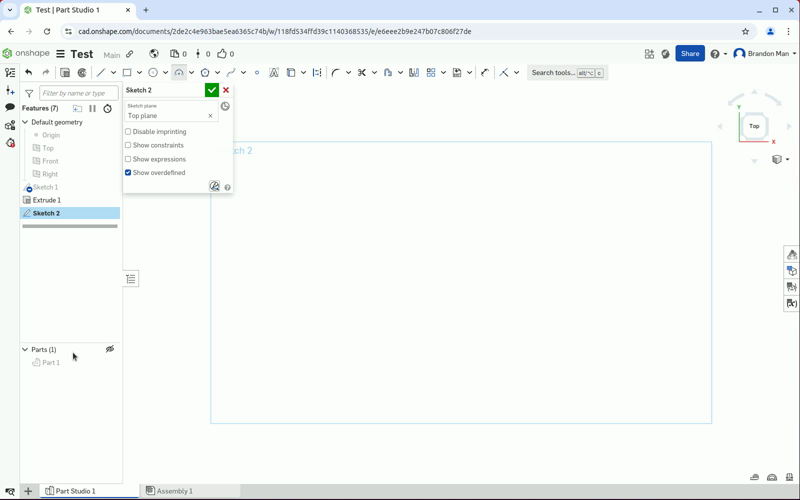
key_down(shift)
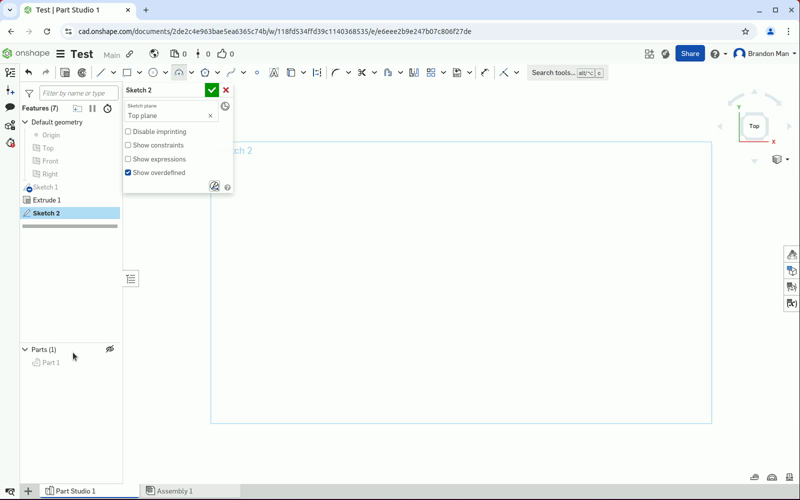
mouse_move(560, 383)
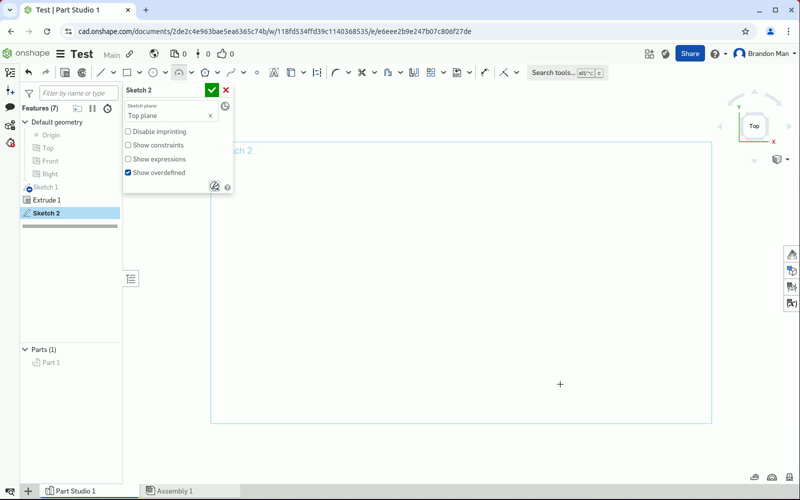
click(560, 383)
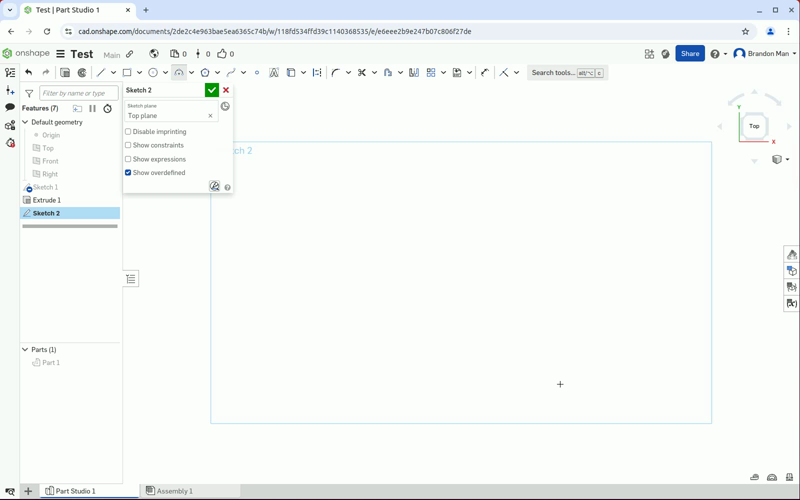
key_up(shift)
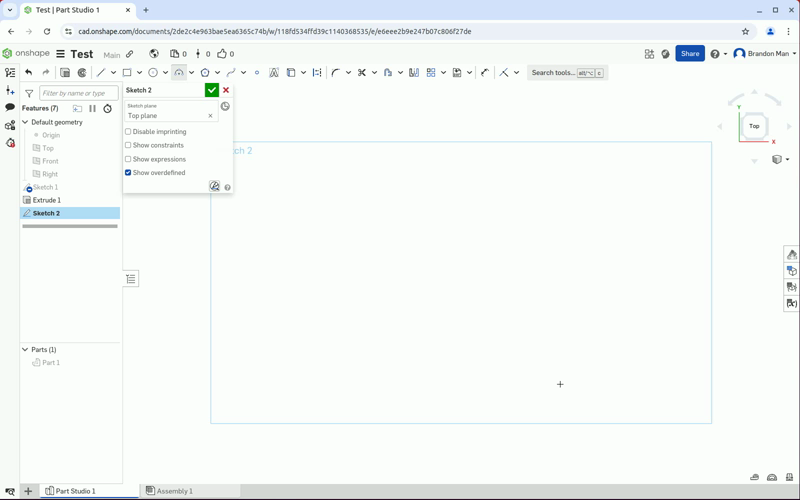
key_down(shift)
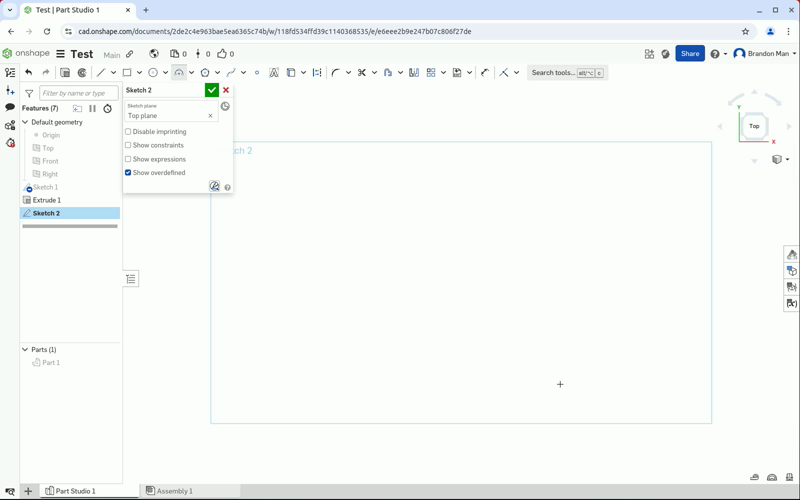
mouse_move(560, 357)
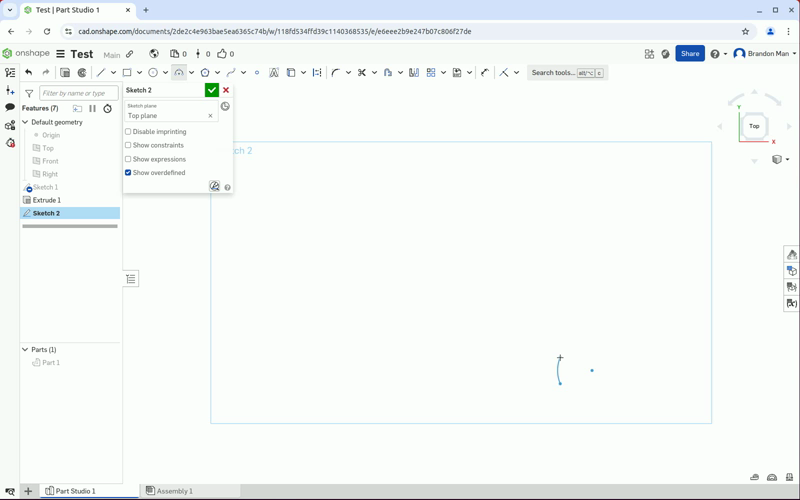
click(560, 357)
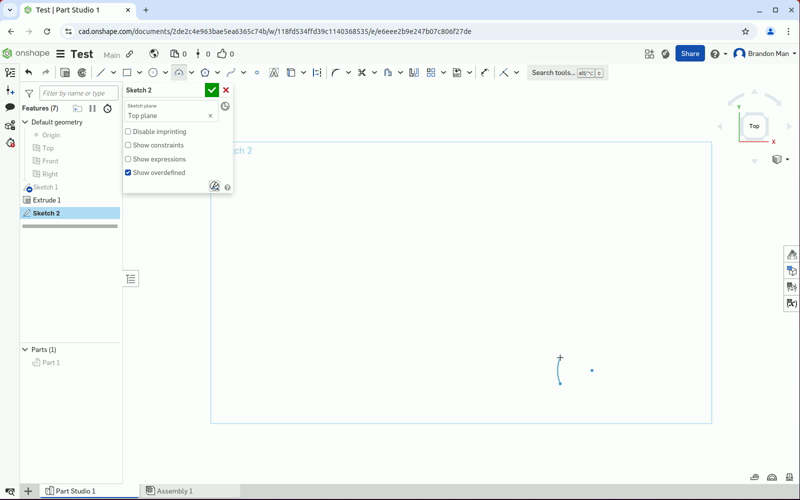
mouse_move(573, 370)
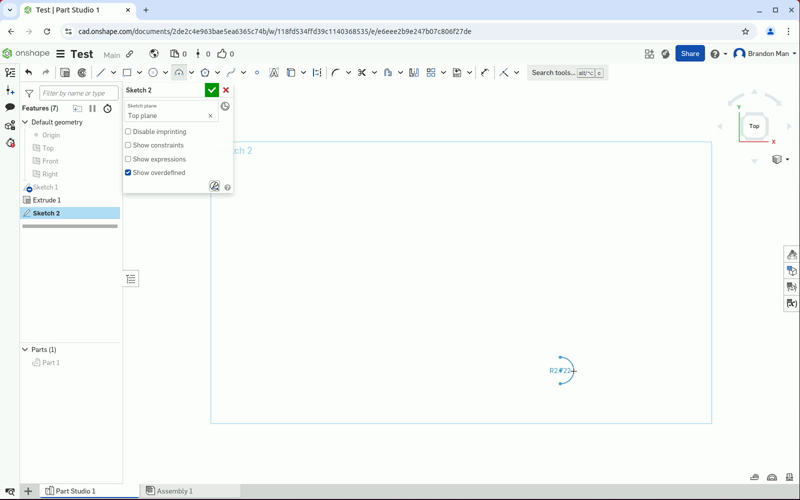
click(573, 370)
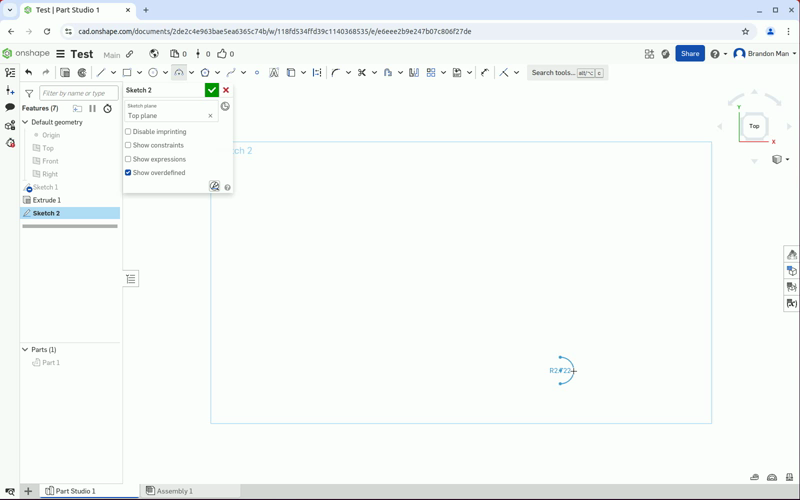
key_up(shift)
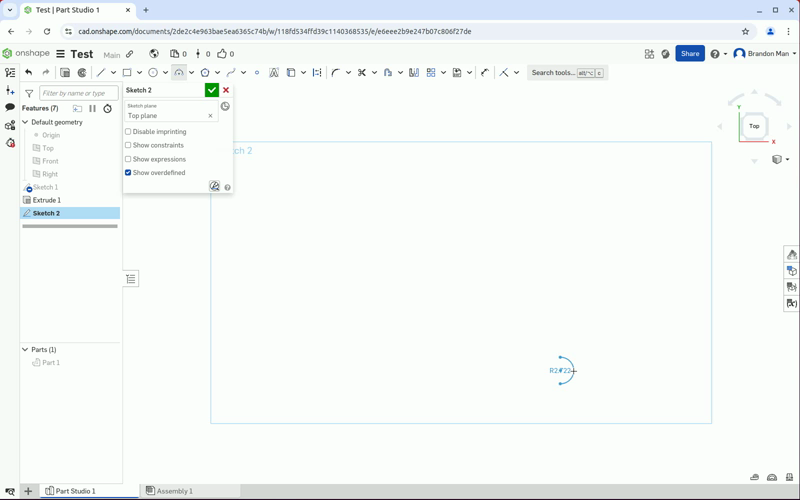
key(esc)
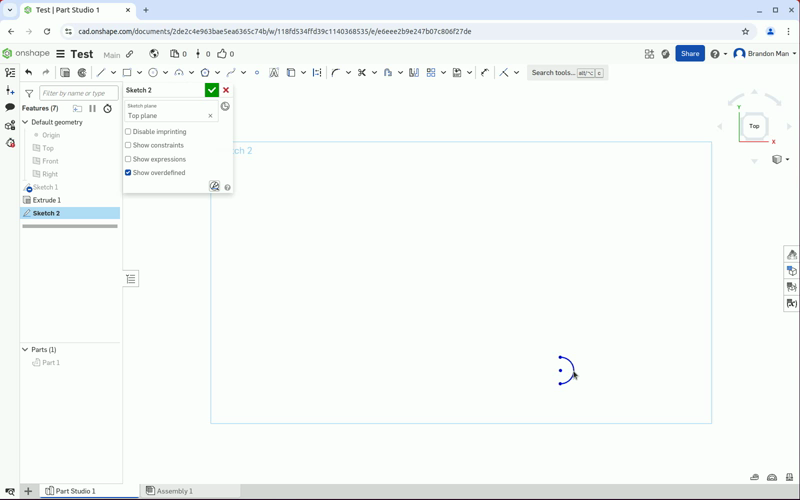
key(l)
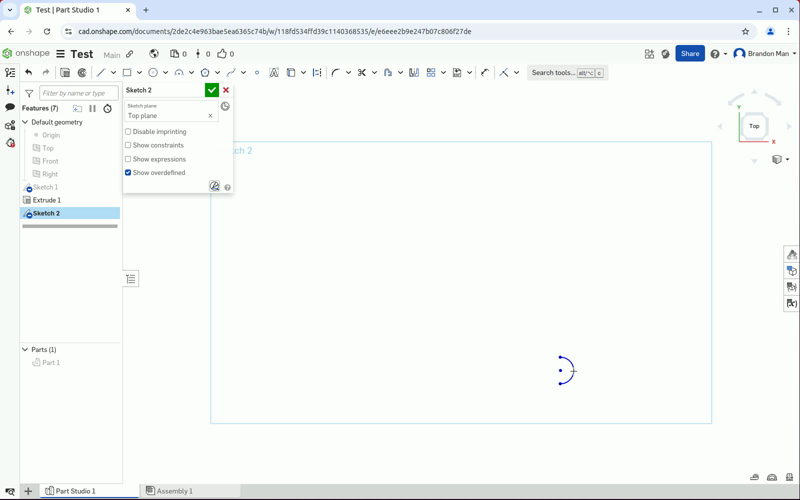
mouse_move(560, 357)
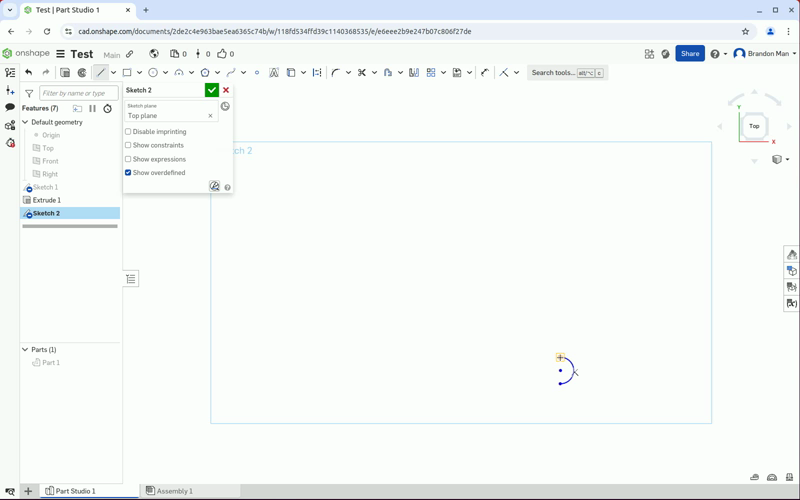
click(560, 357)
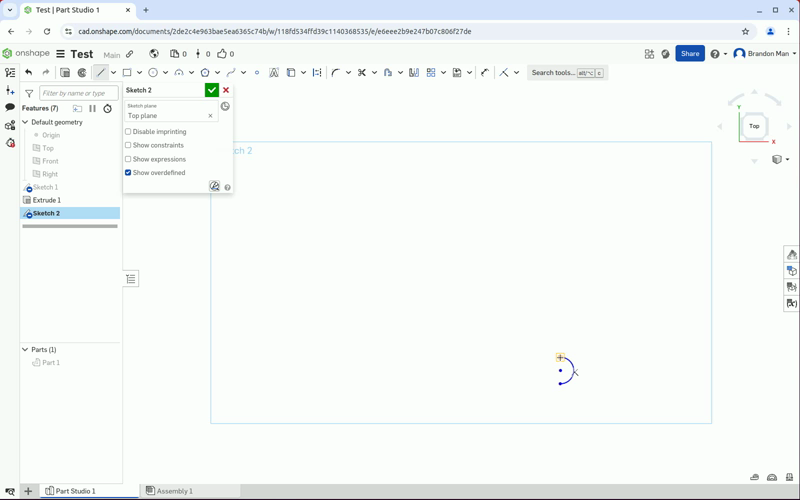
mouse_move(589, 357)
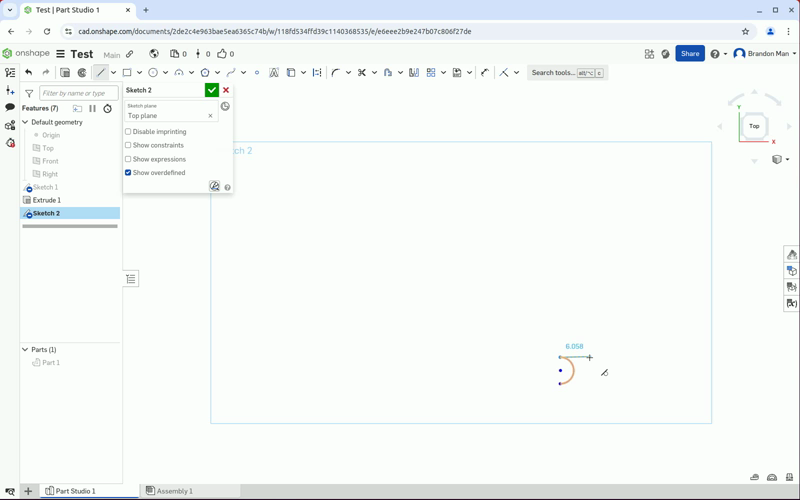
key_down(shift)
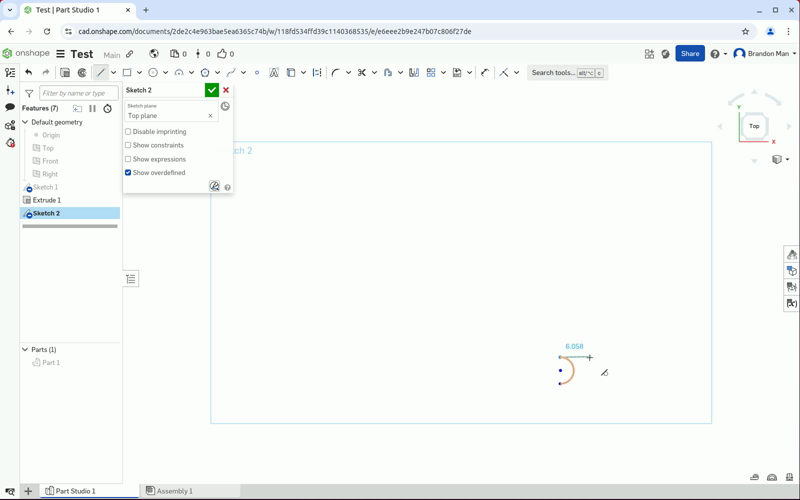
mouse_move(560, 383)
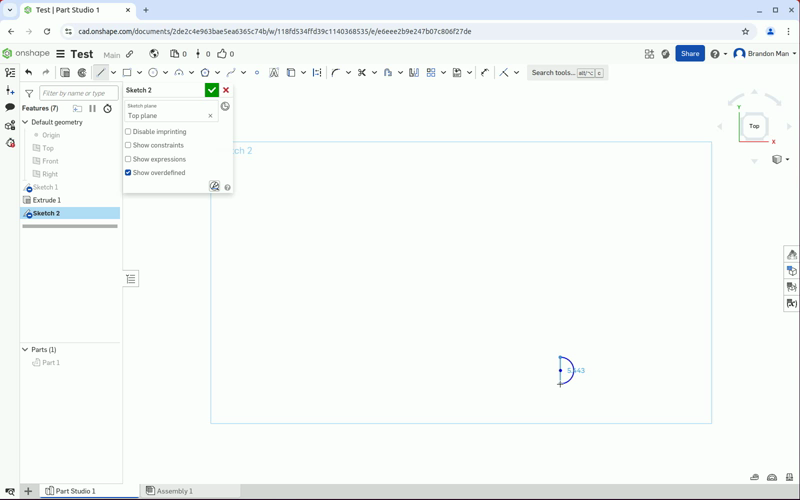
key_up(shift)
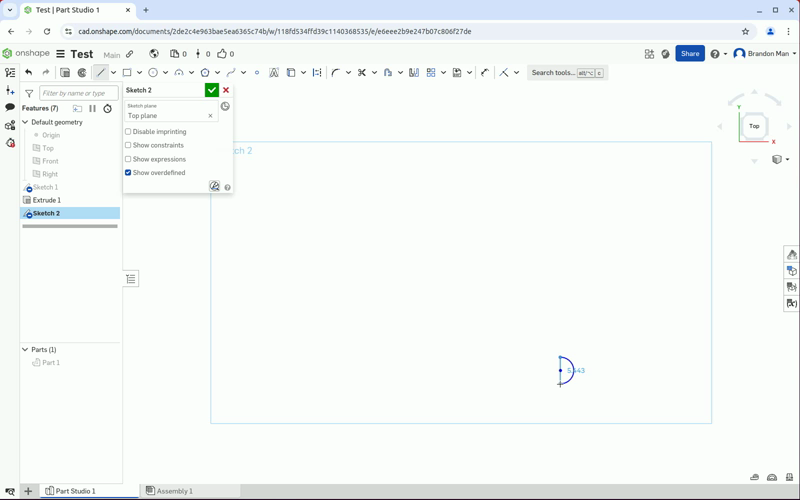
click(560, 383)
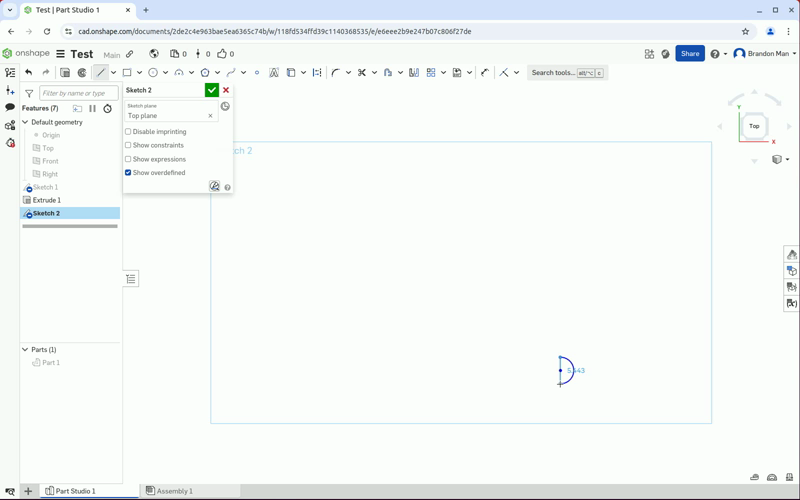
key(esc)
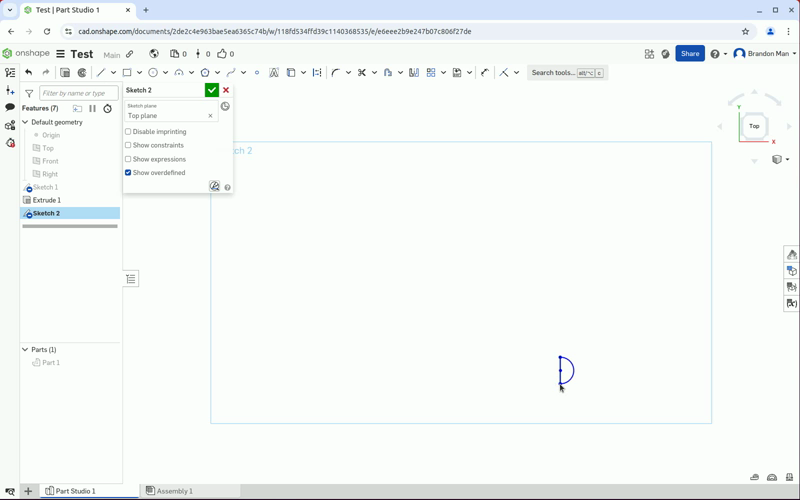
mouse_move(571, 368)
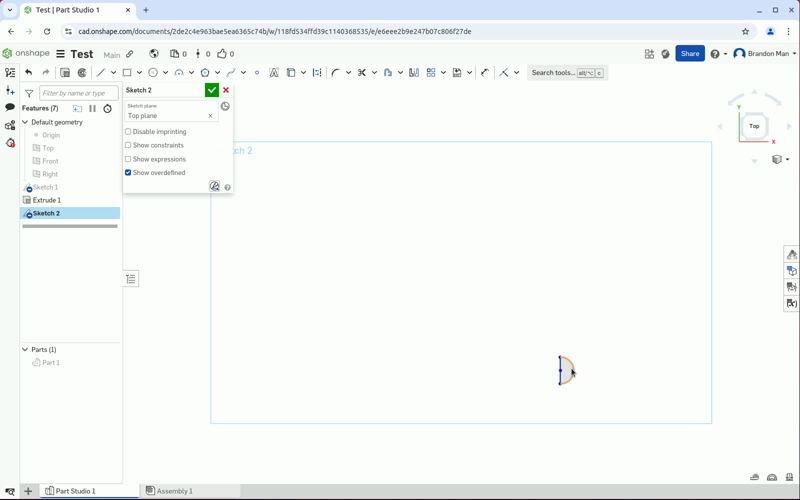
scroll(6)
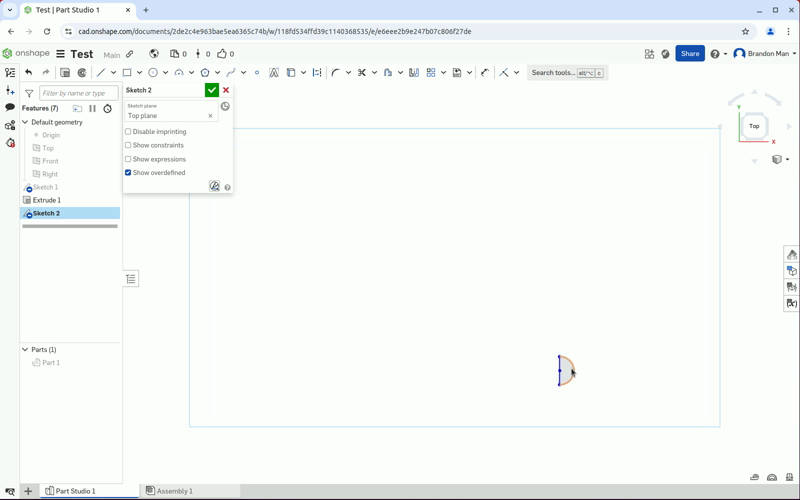
scroll(6)
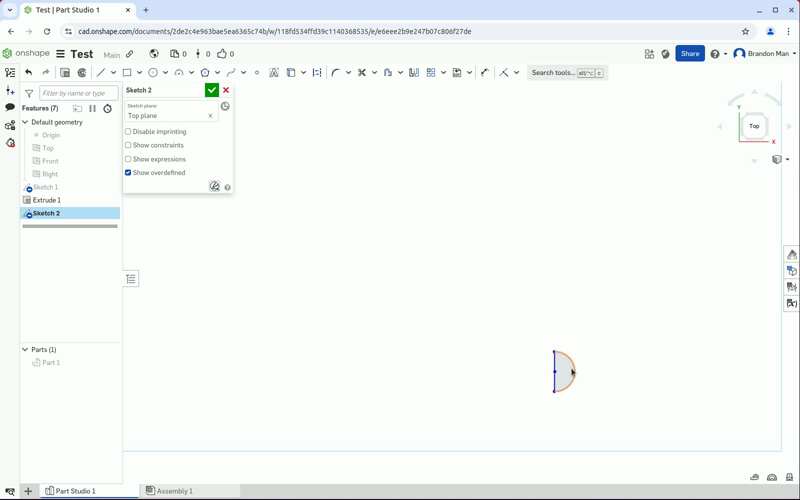
scroll(6)
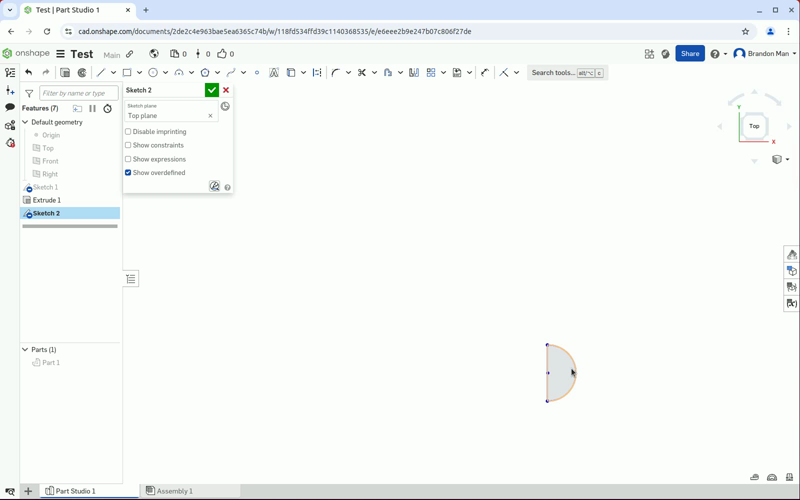
scroll(6)
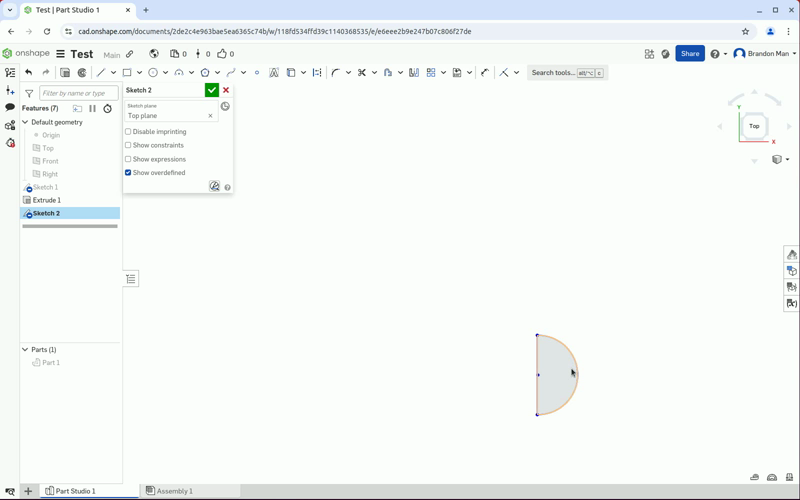
scroll(6)
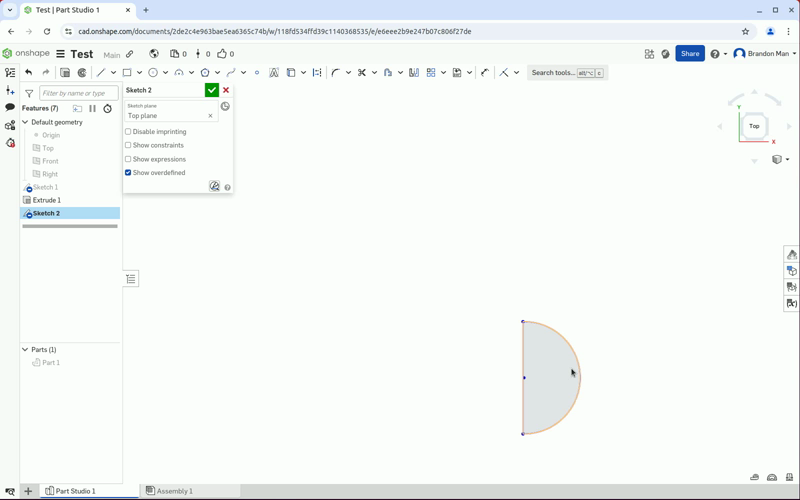
scroll(6)
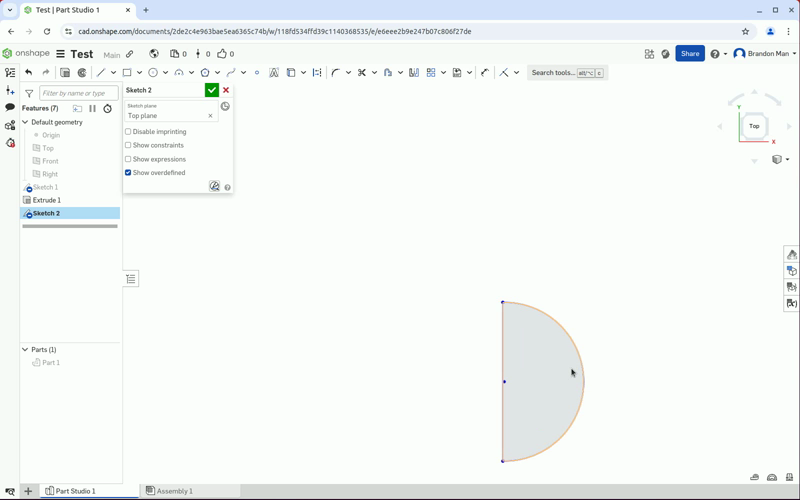
scroll(6)
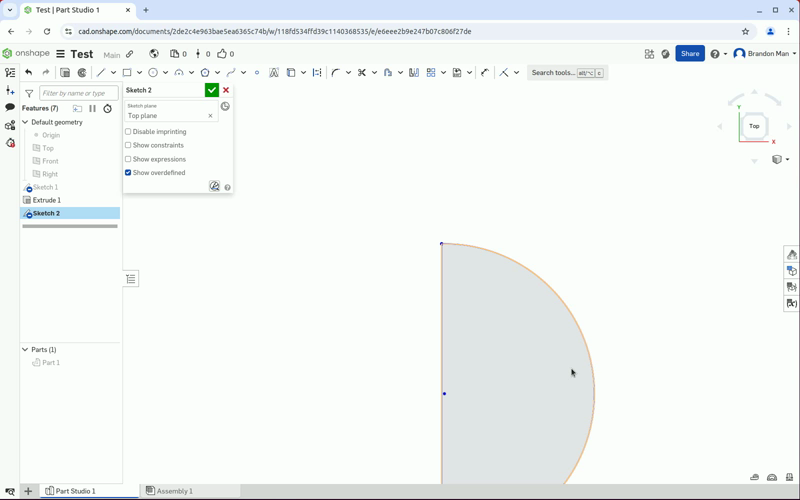
click(571, 368)
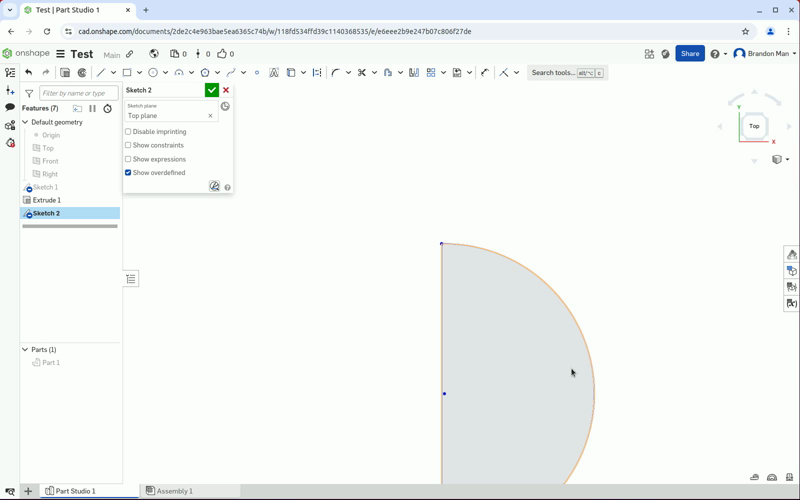
scroll(-6)
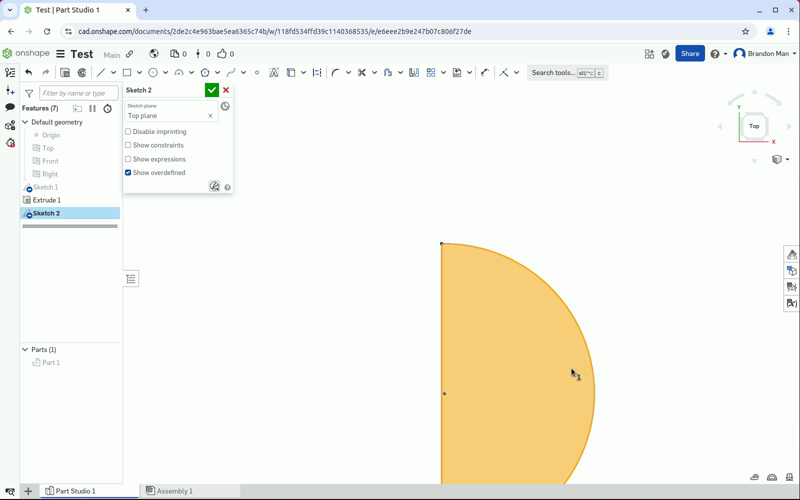
scroll(-6)
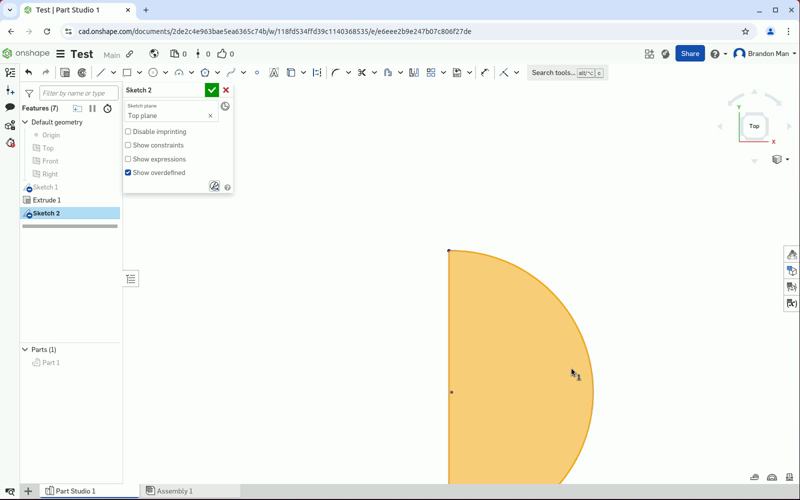
scroll(-6)
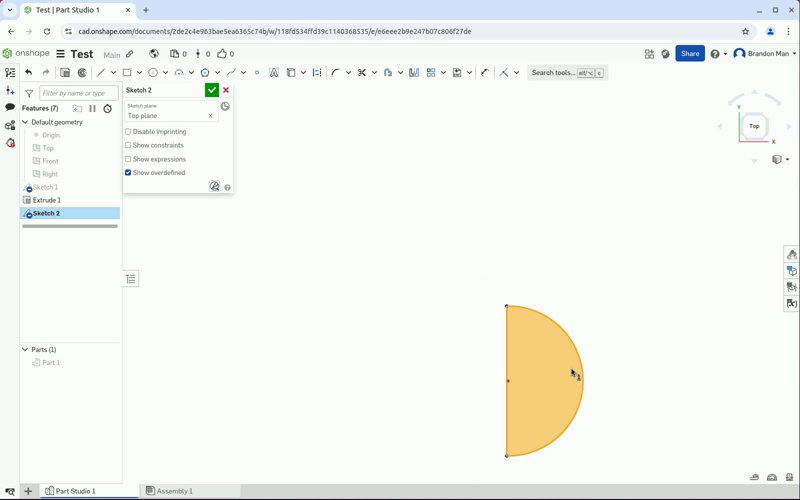
scroll(-6)
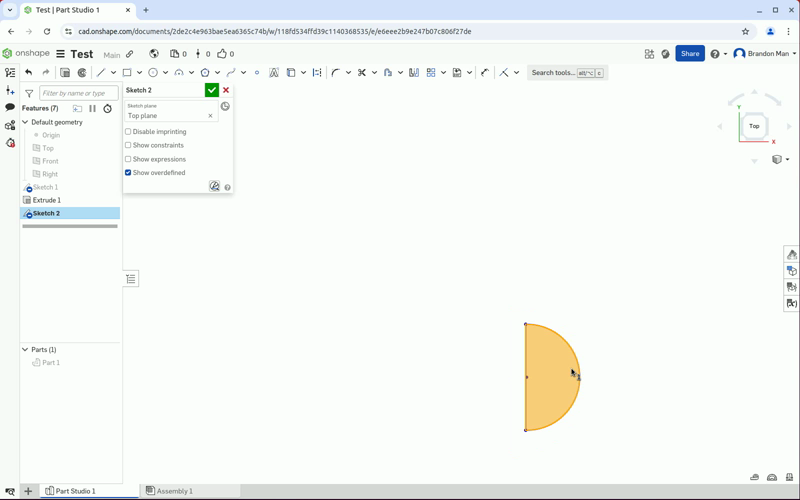
scroll(-6)
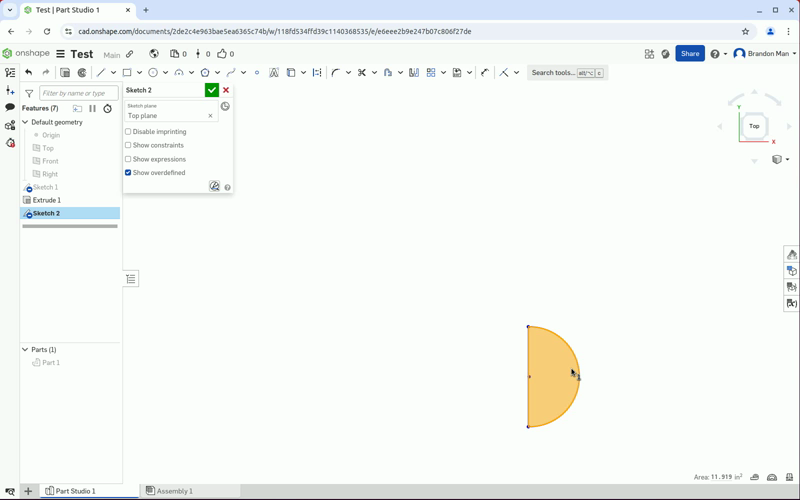
scroll(-6)
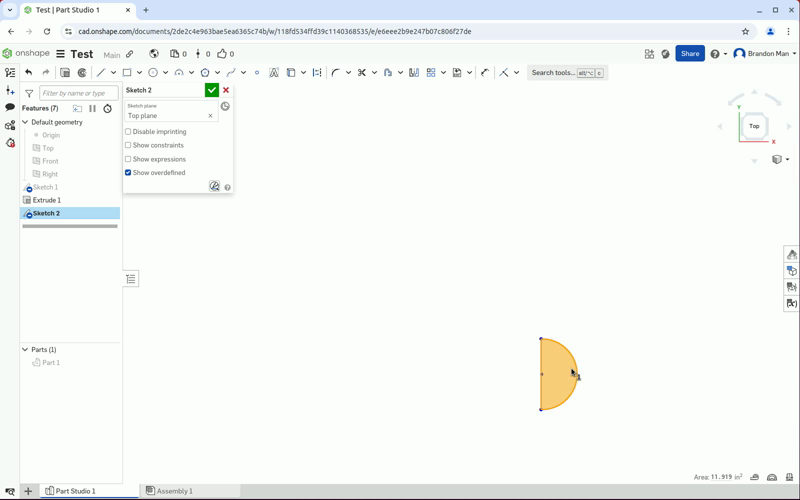
scroll(-6)
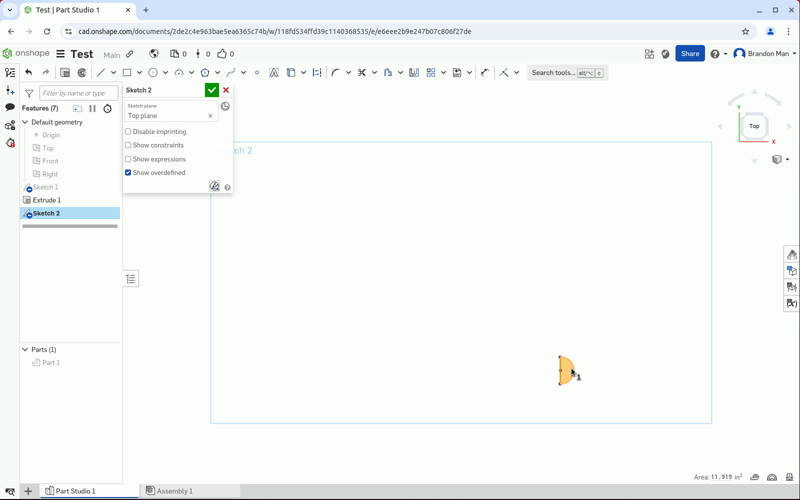
mouse_move(73, 352)
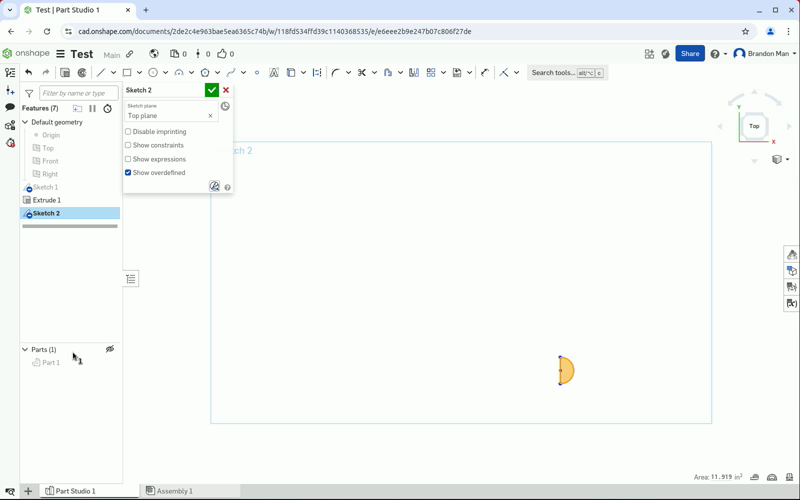
key(shift+y)
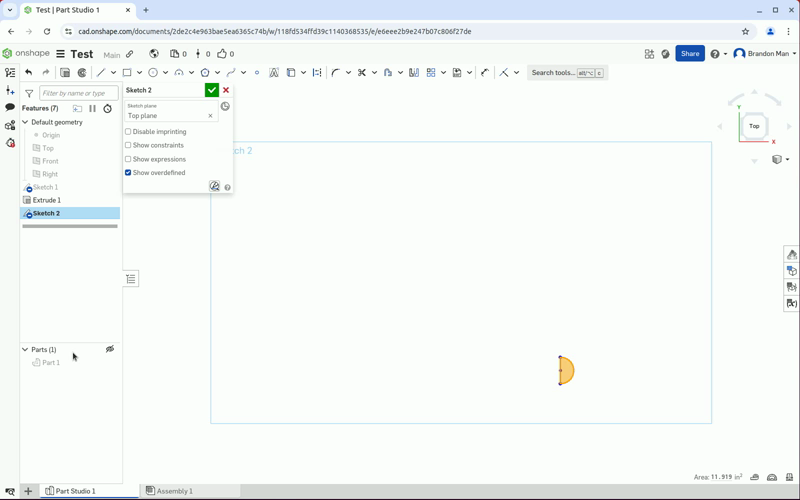
key(shift+e)
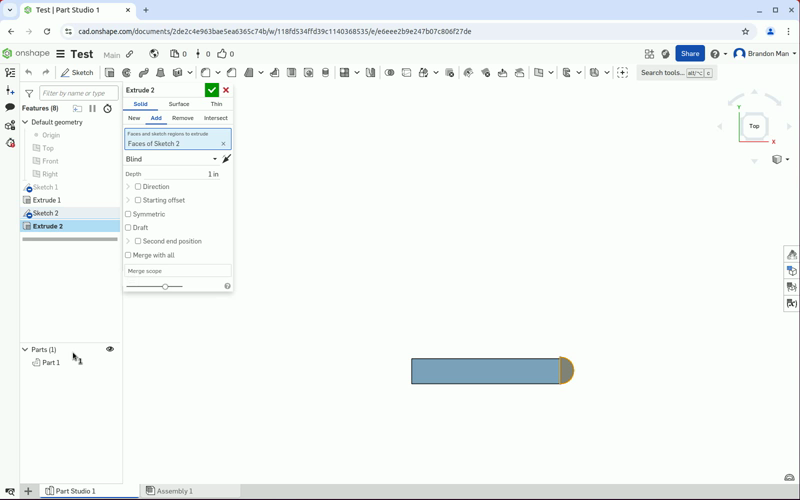
mouse_move(143, 106)
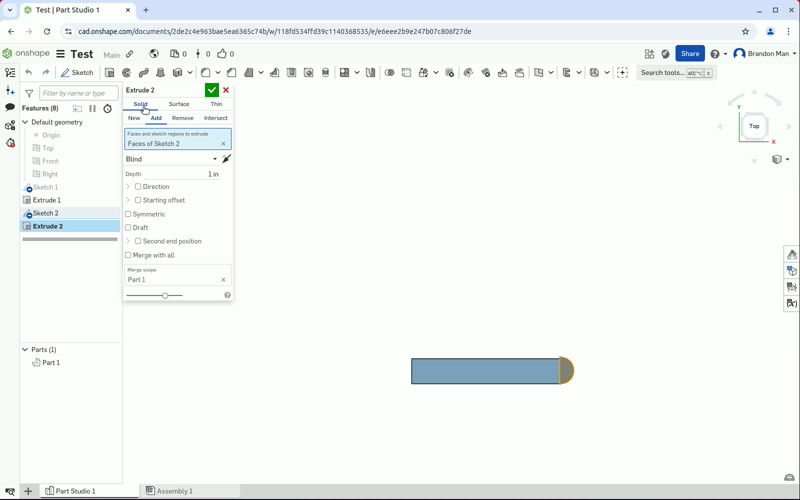
click(143, 106)
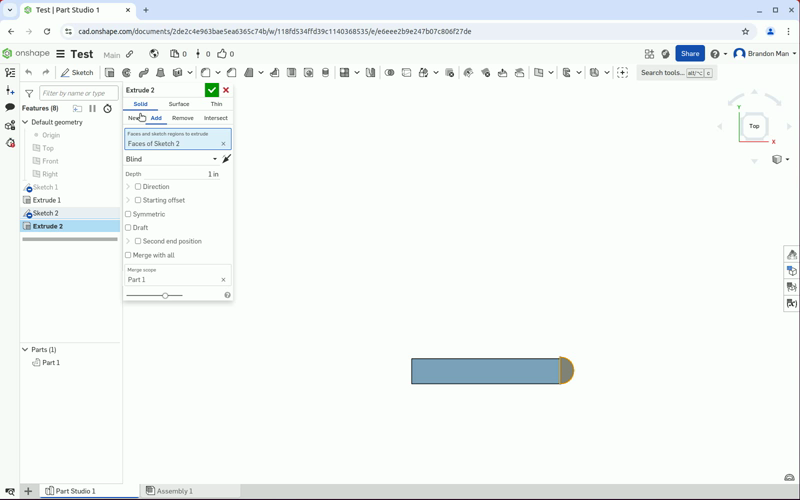
mouse_move(137, 120)
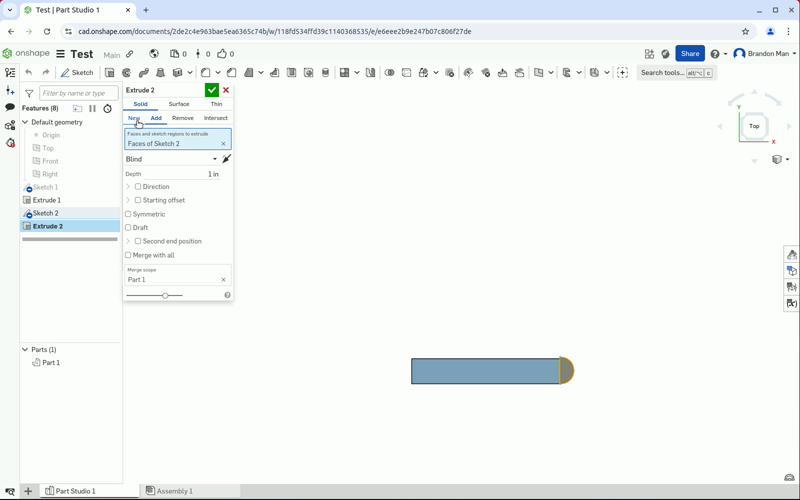
click(137, 120)
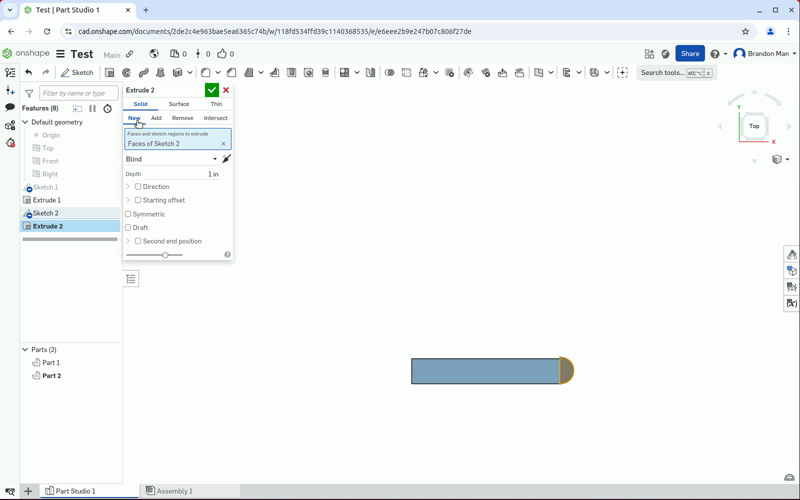
key(tab, 4)
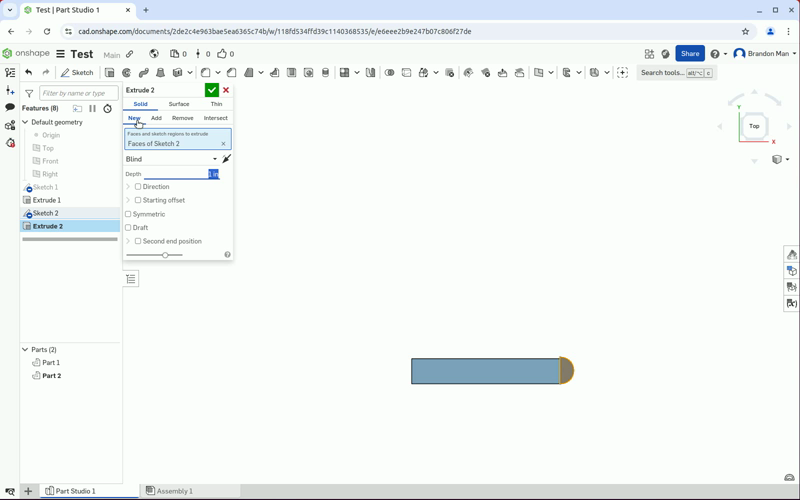
text(0.963)
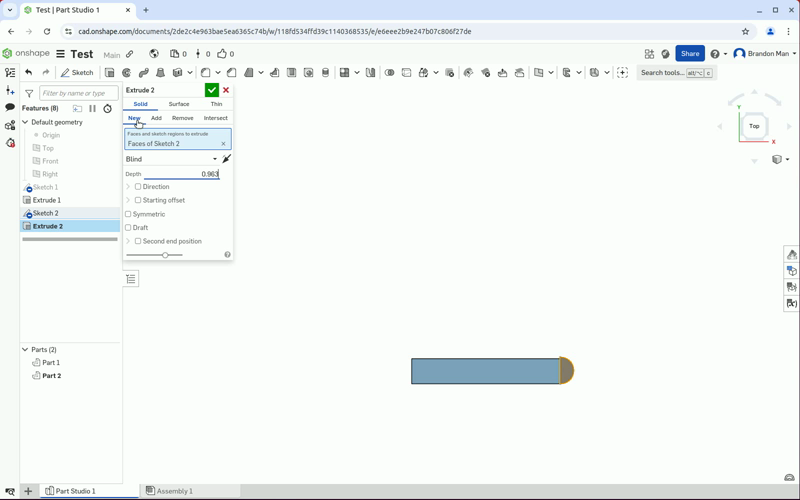
key(enter)
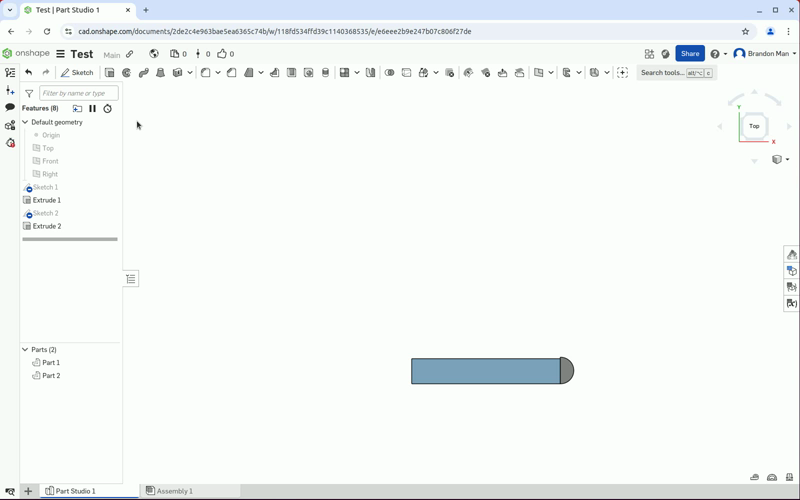
key(shift+h)
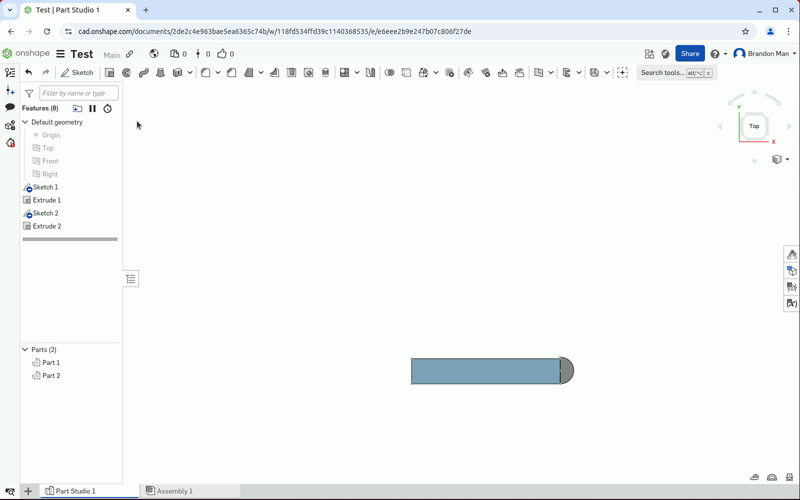
key(shift+h)
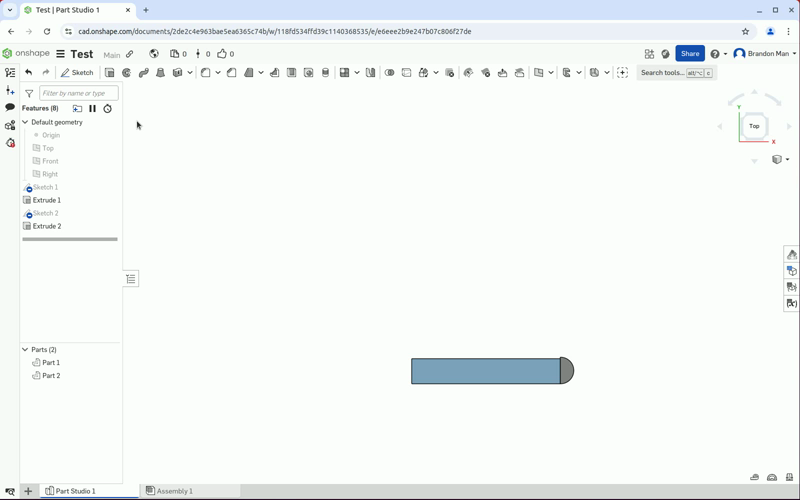
mouse_move(73, 189)
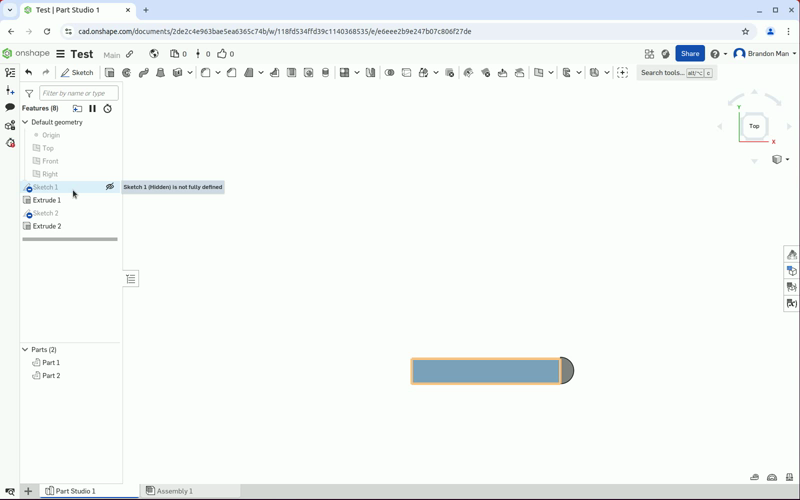
click(73, 189)
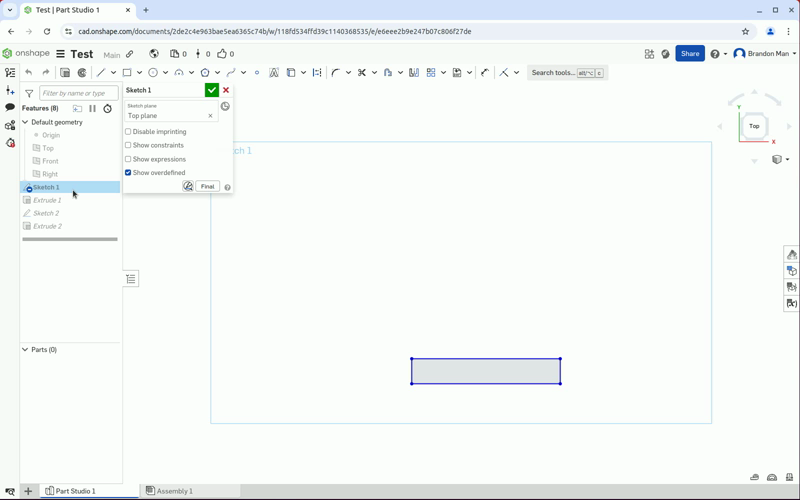
mouse_move(229, 92)
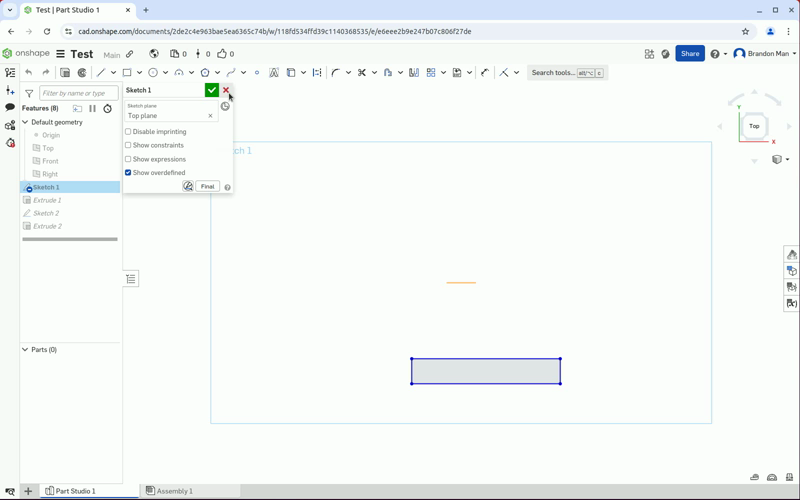
click(229, 92)
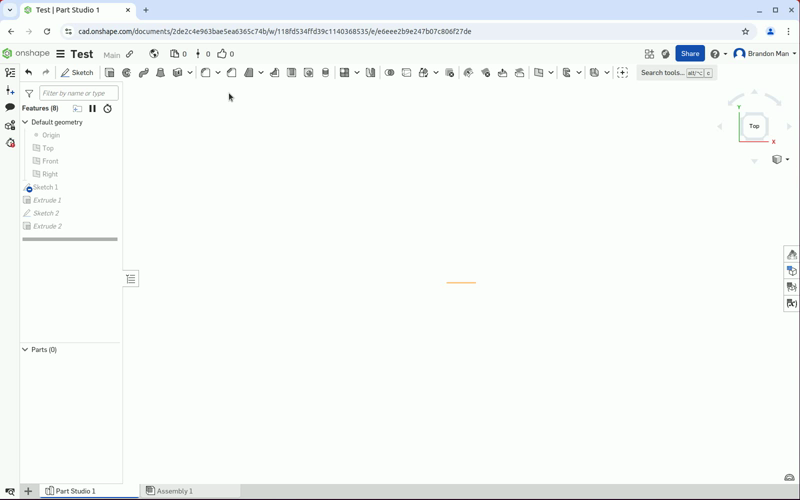
mouse_move(73, 352)
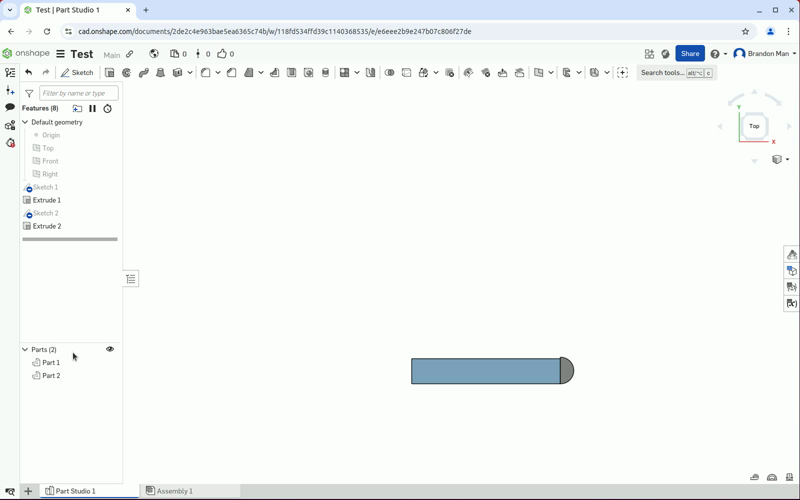
key(y)
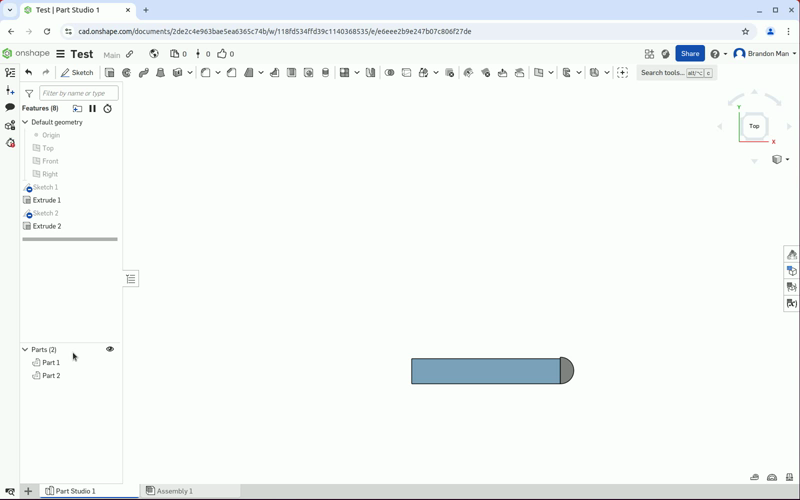
key(shift+p)
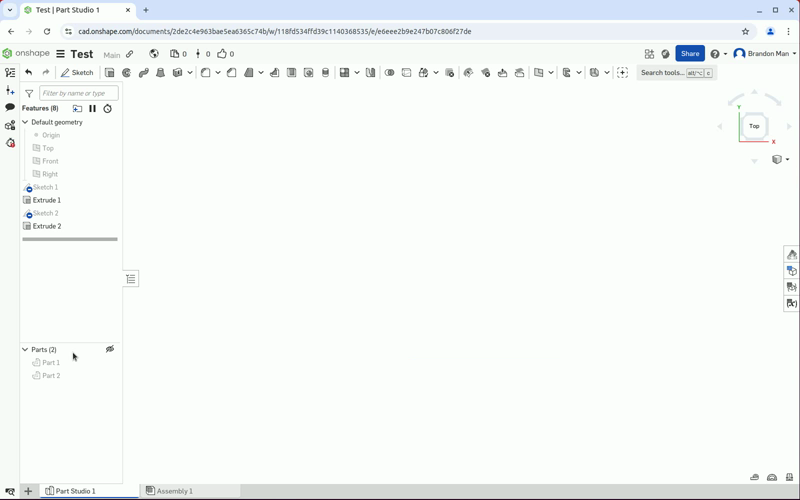
key(space)
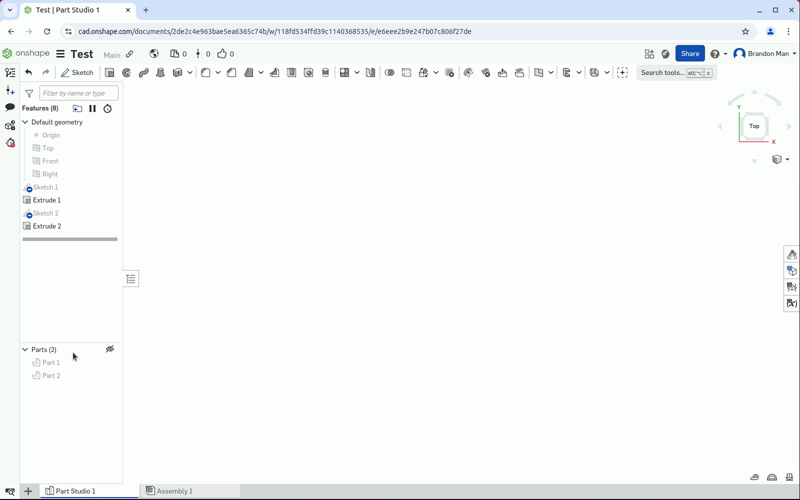
key_down(shift)
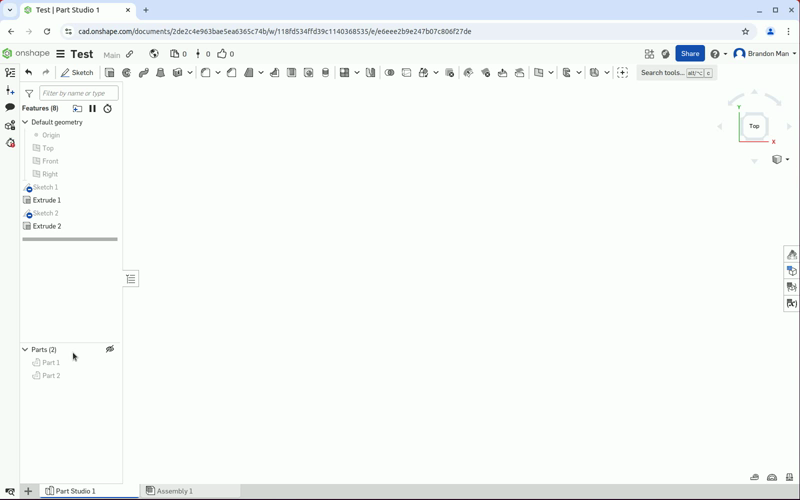
key(up)
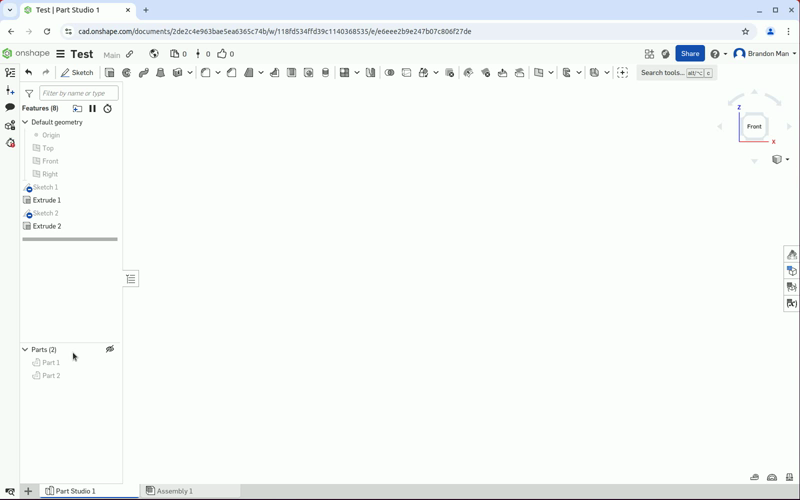
key_up(shift)
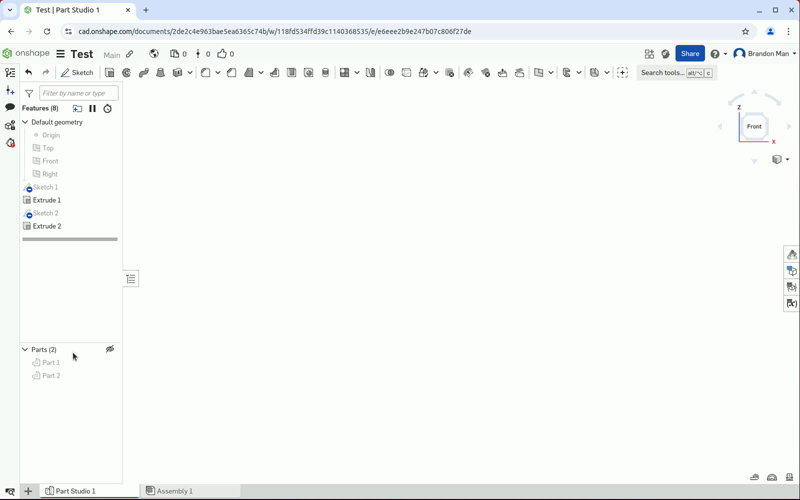
mouse_move(73, 352)
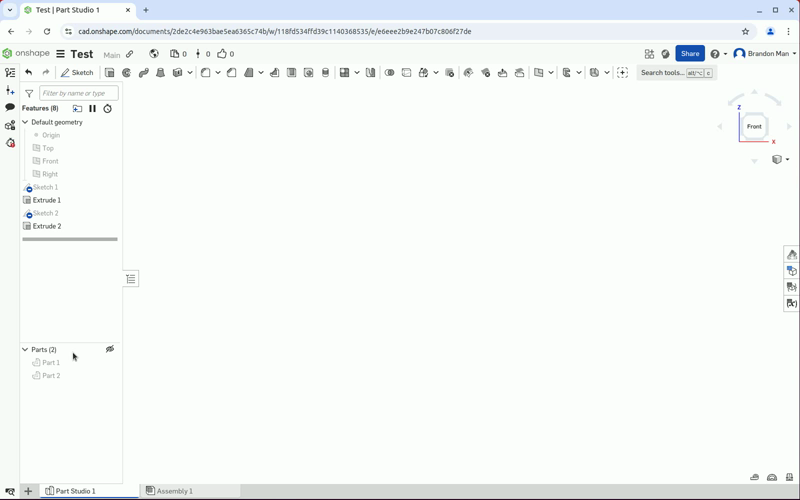
key(shift+y)
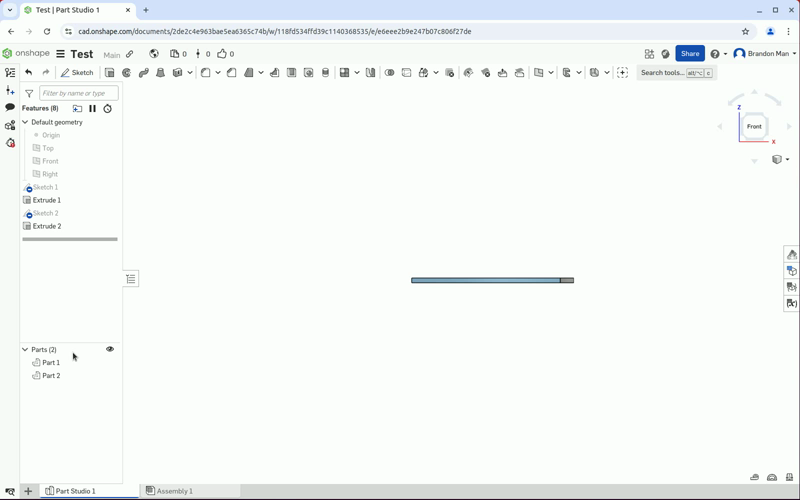
mouse_move(541, 75)
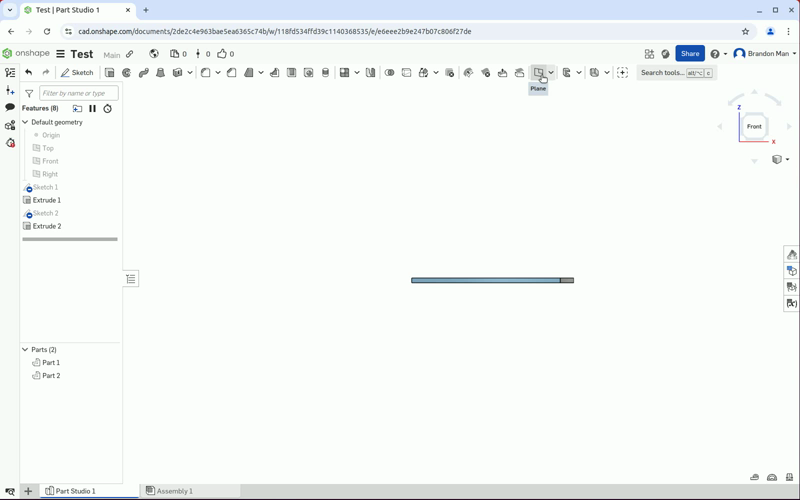
click(541, 75)
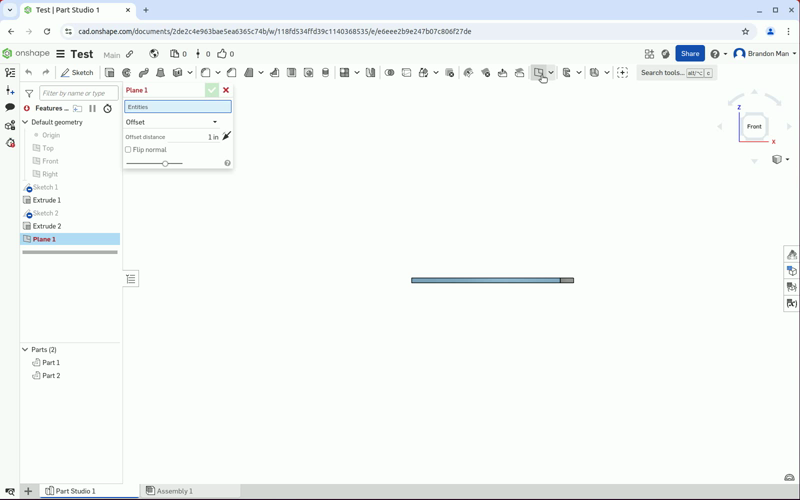
mouse_move(73, 163)
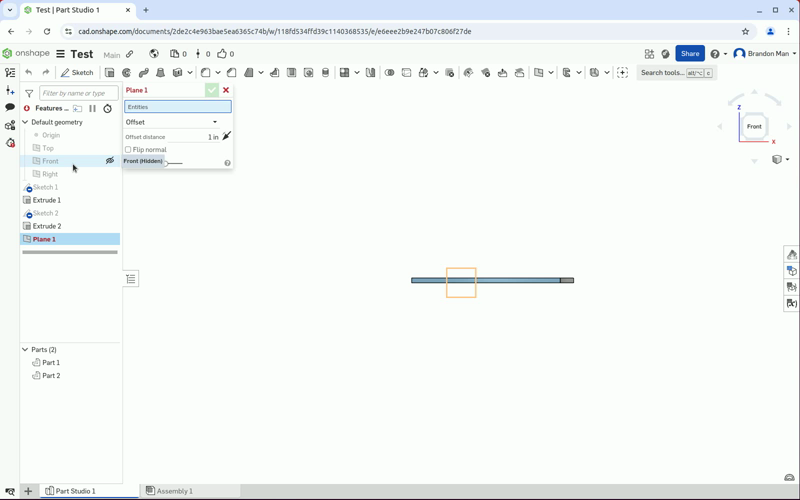
click(73, 163)
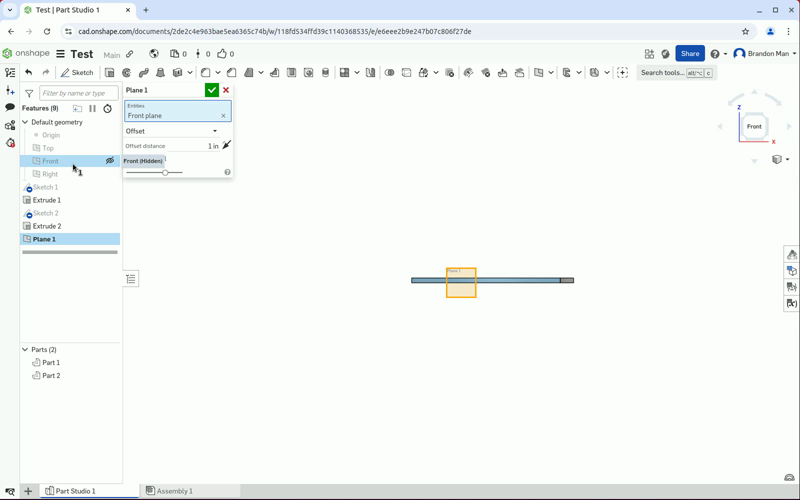
key(tab, 2)
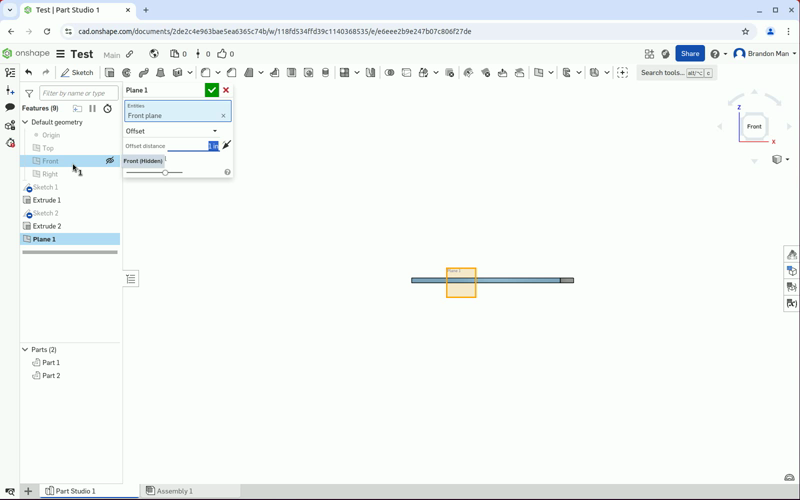
text(20.705)
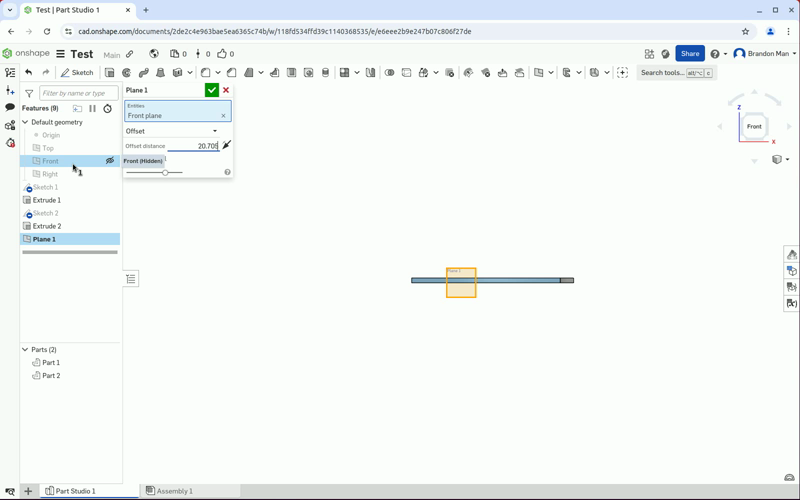
key(enter, 2)
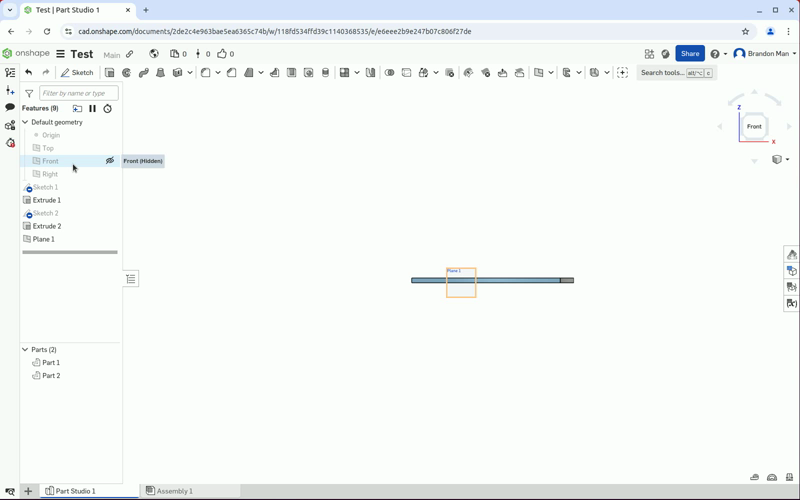
key(shift+s)
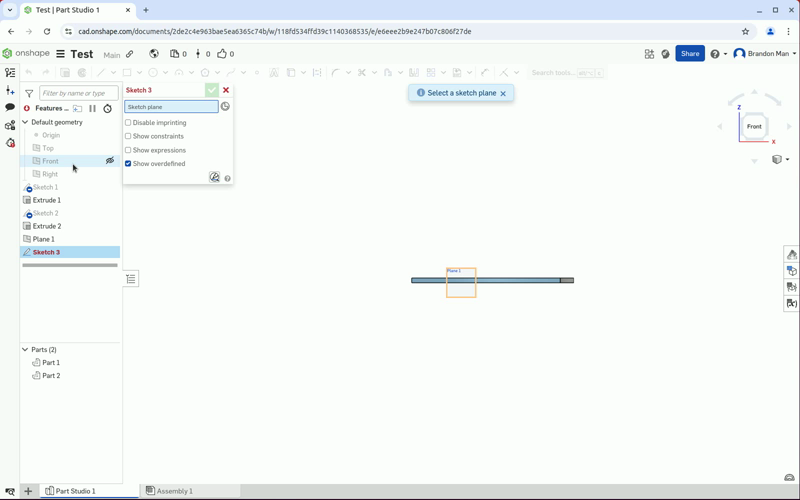
mouse_move(73, 241)
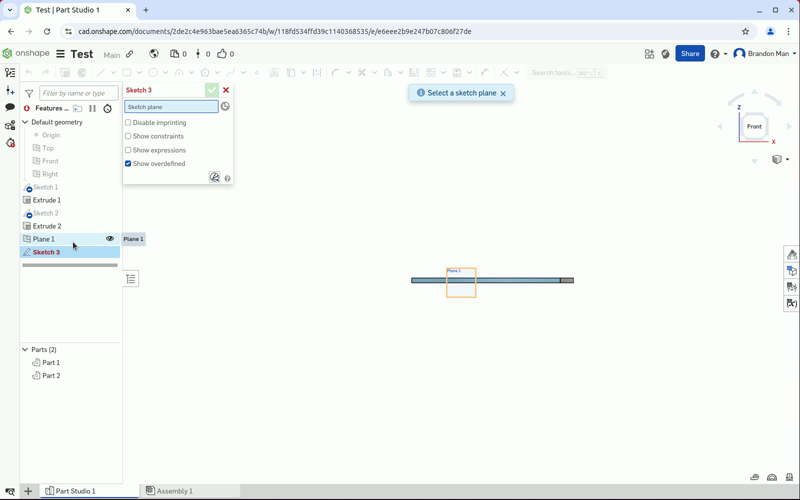
click(73, 241)
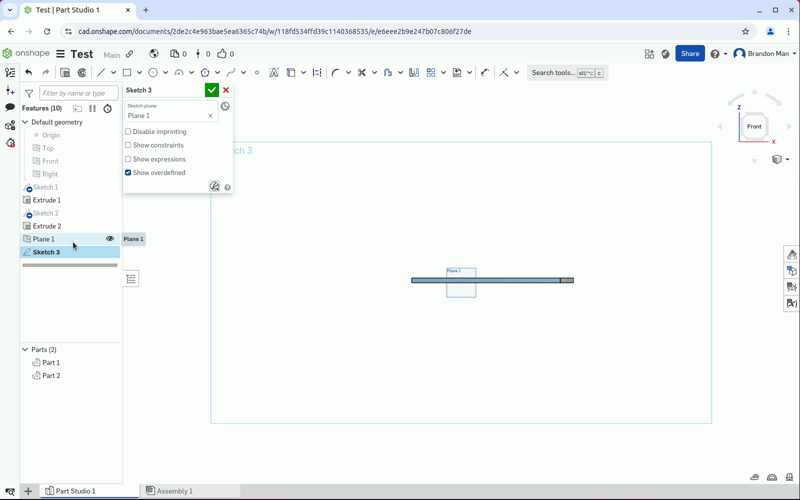
mouse_move(73, 352)
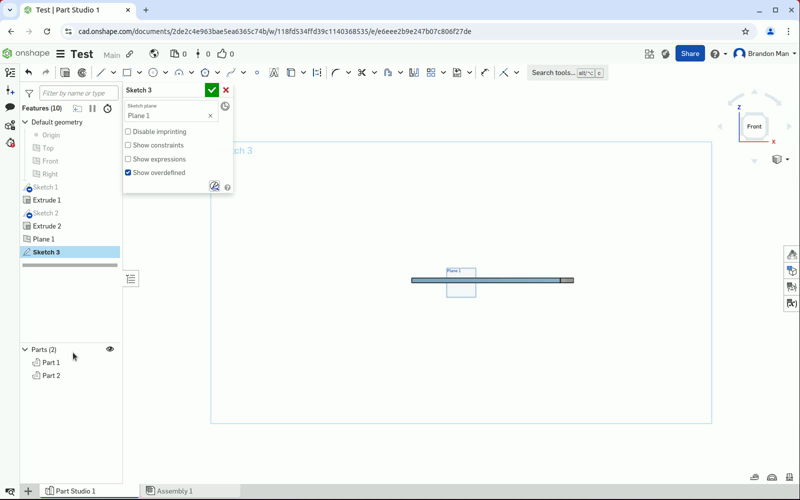
key(y)
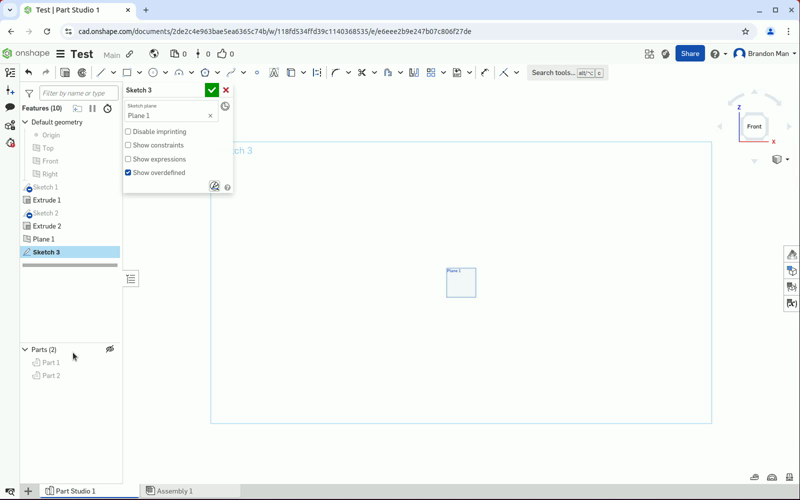
key(l)
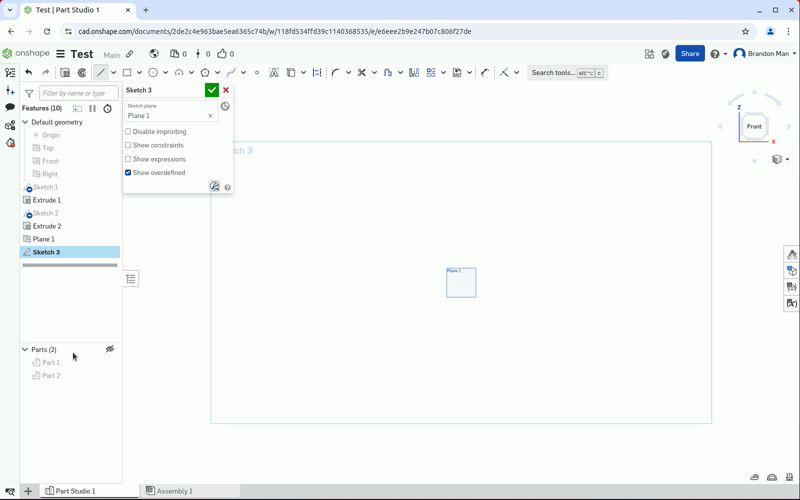
key_down(shift)
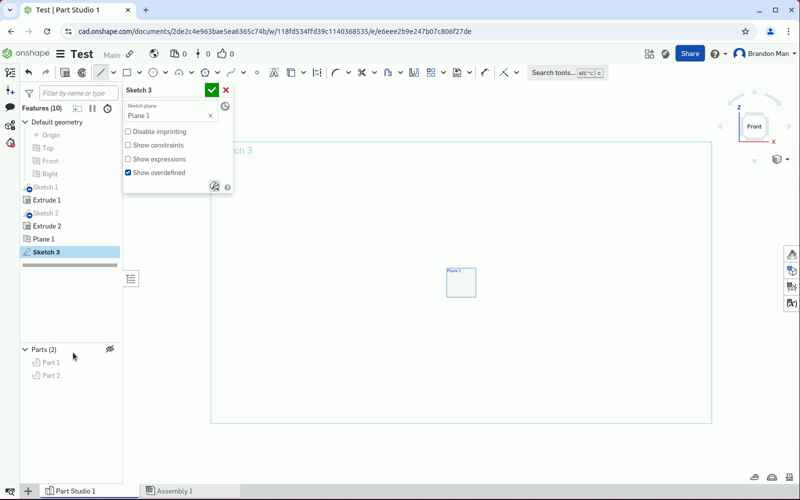
mouse_move(540, 278)
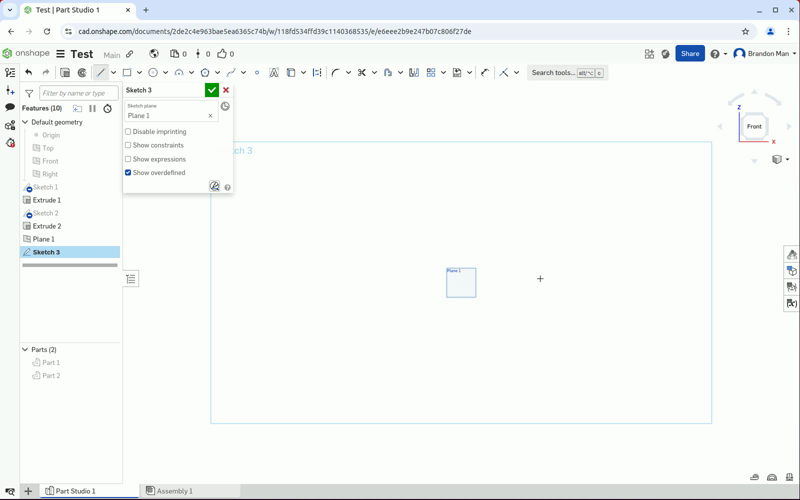
click(540, 278)
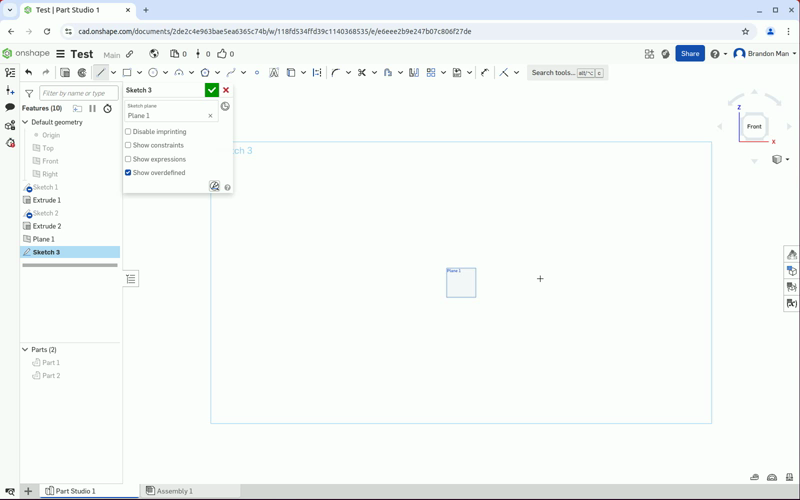
key_up(shift)
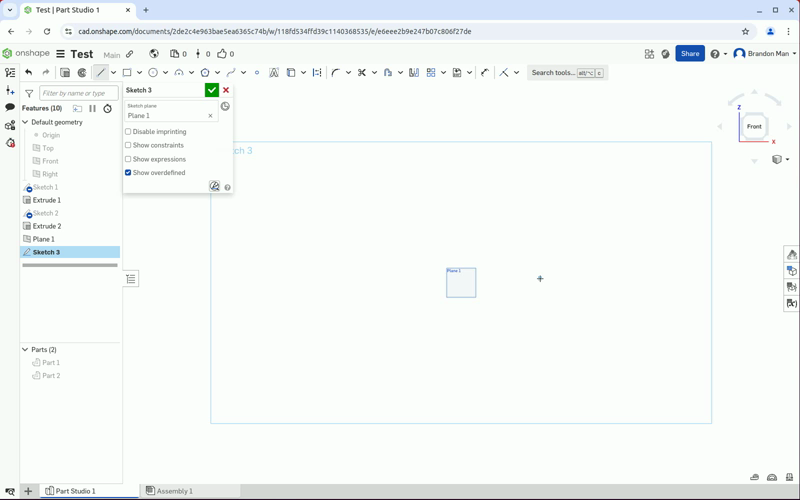
key_down(shift)
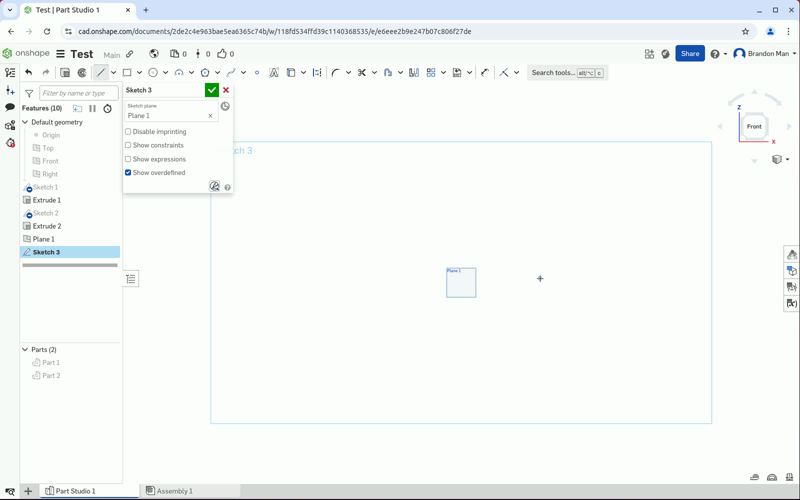
mouse_move(570, 278)
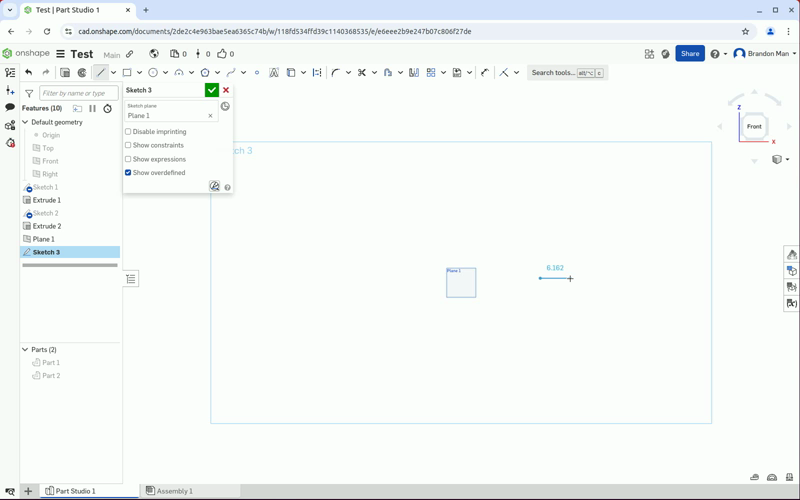
mouse_move(561, 278)
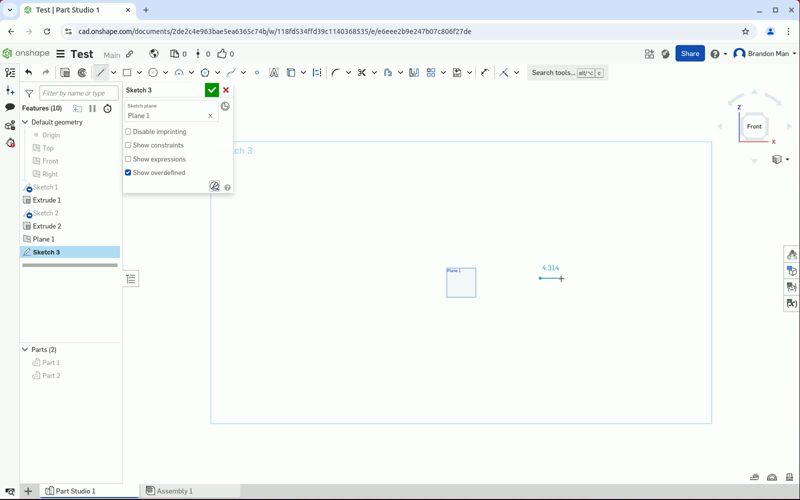
click(561, 278)
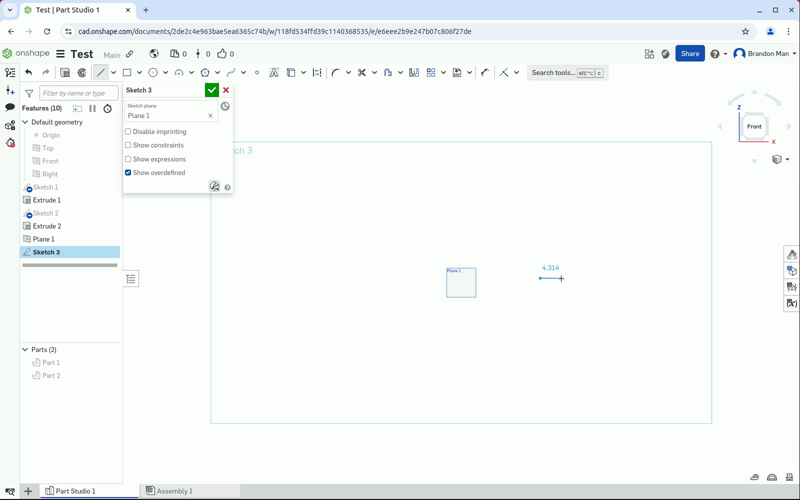
key_up(shift)
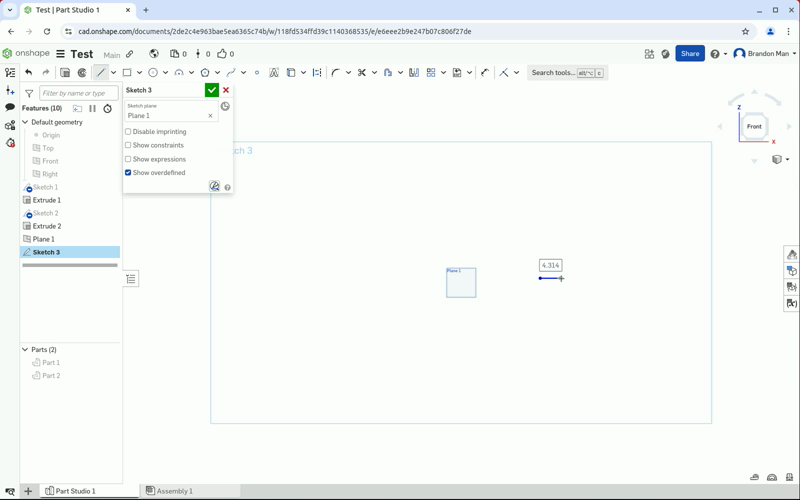
key_down(shift)
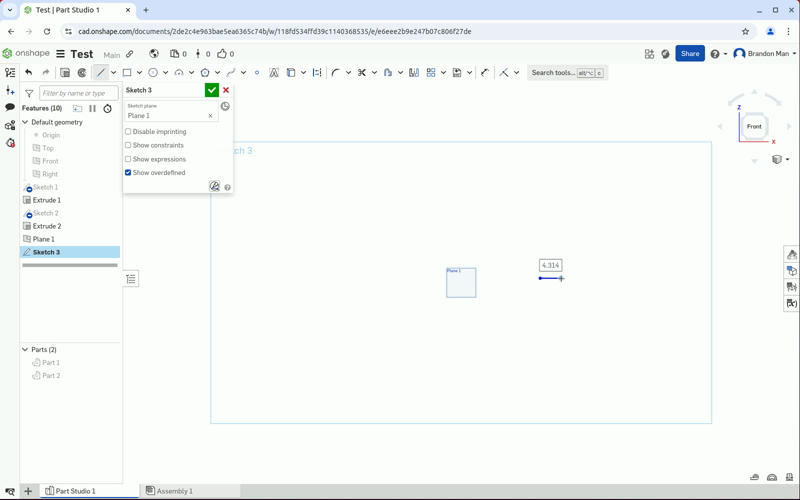
mouse_move(589, 278)
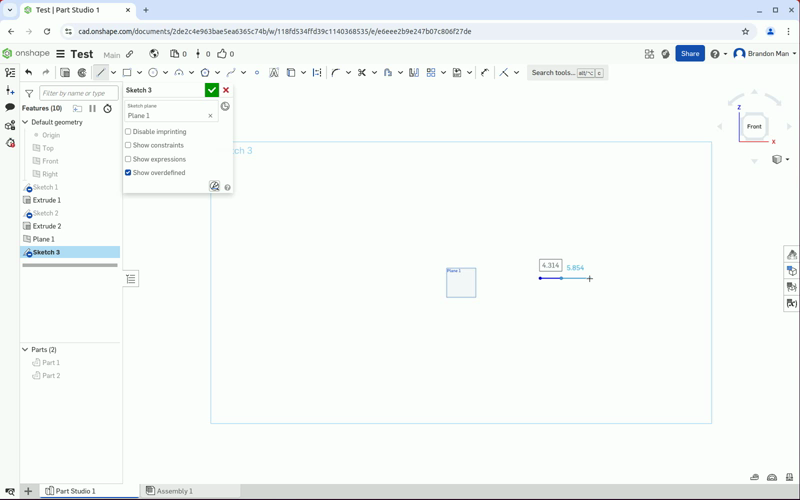
mouse_move(540, 269)
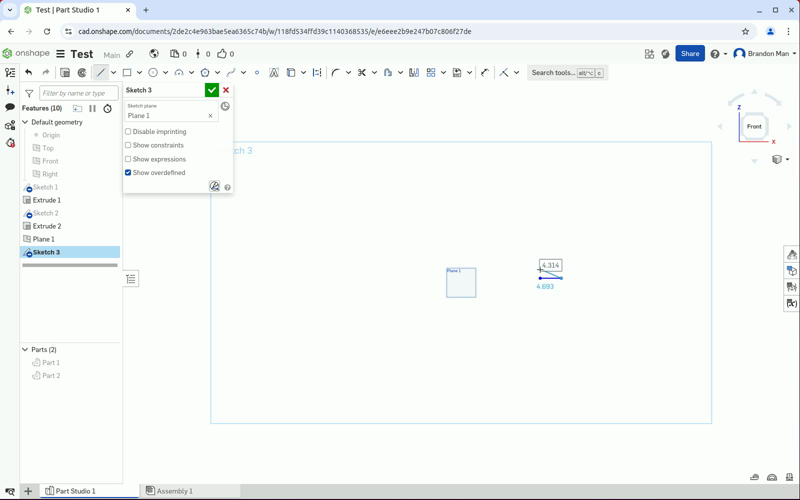
click(540, 269)
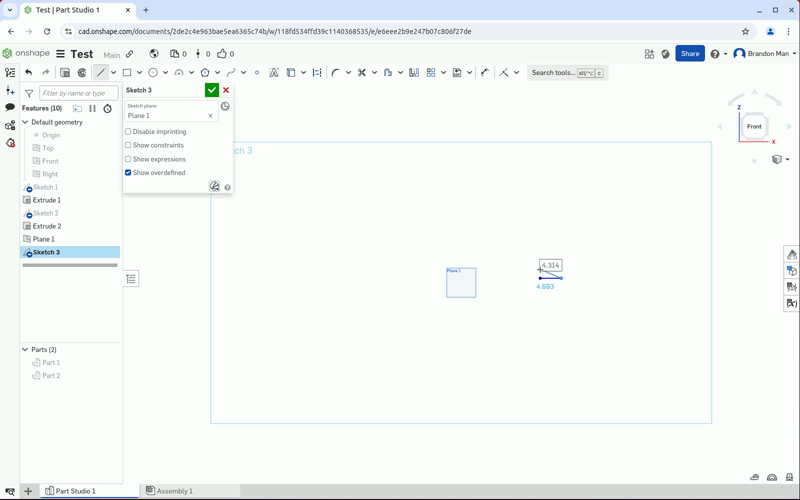
key_up(shift)
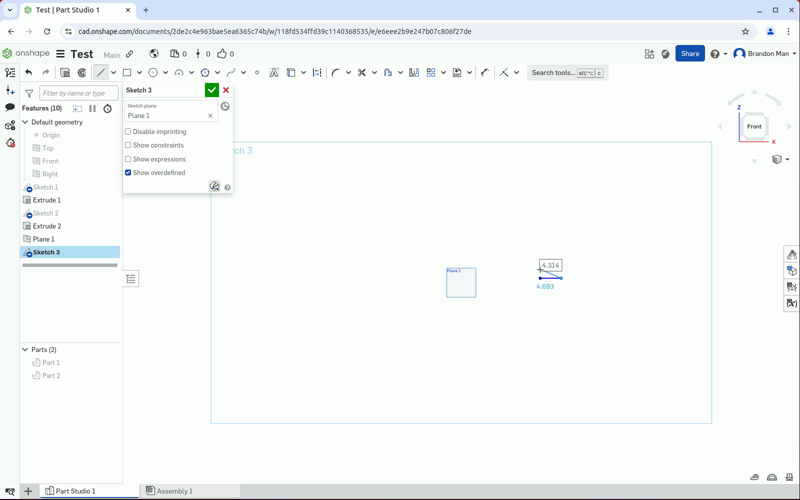
mouse_move(570, 269)
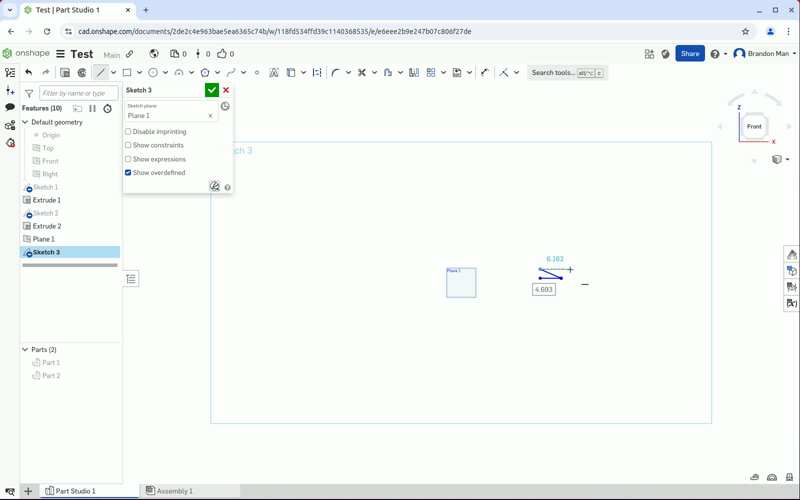
key_down(shift)
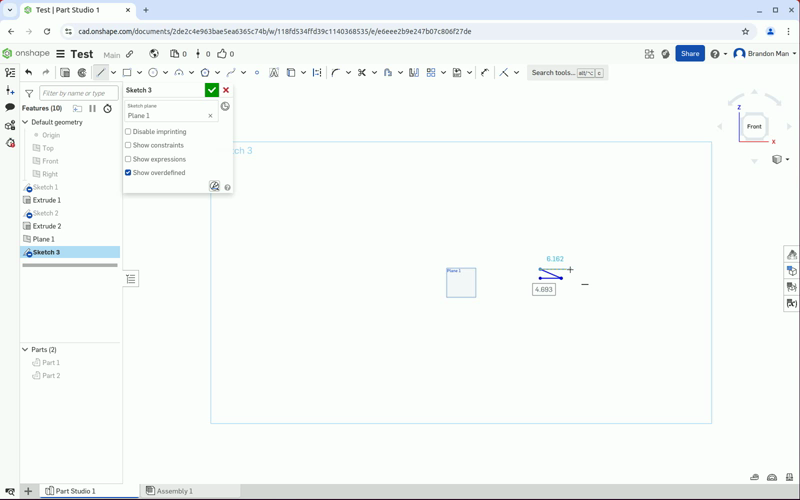
mouse_move(540, 278)
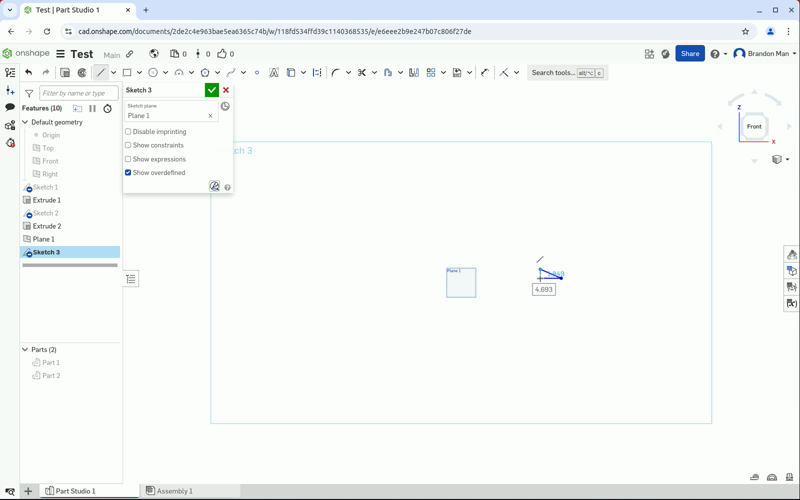
key_up(shift)
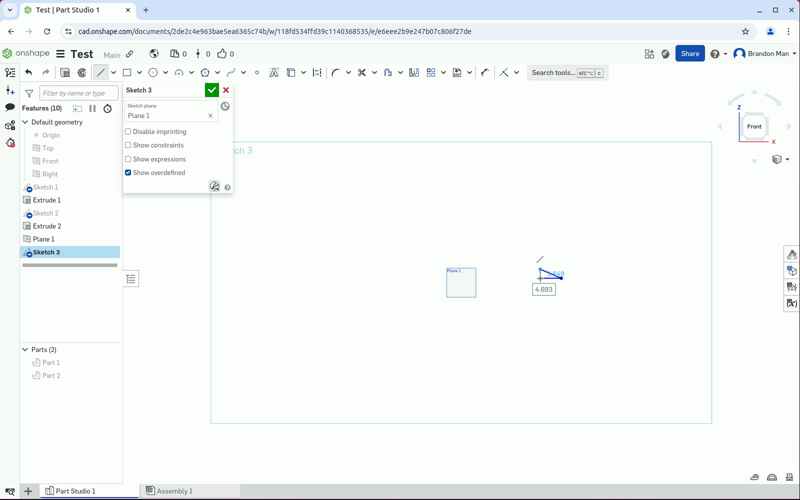
click(540, 278)
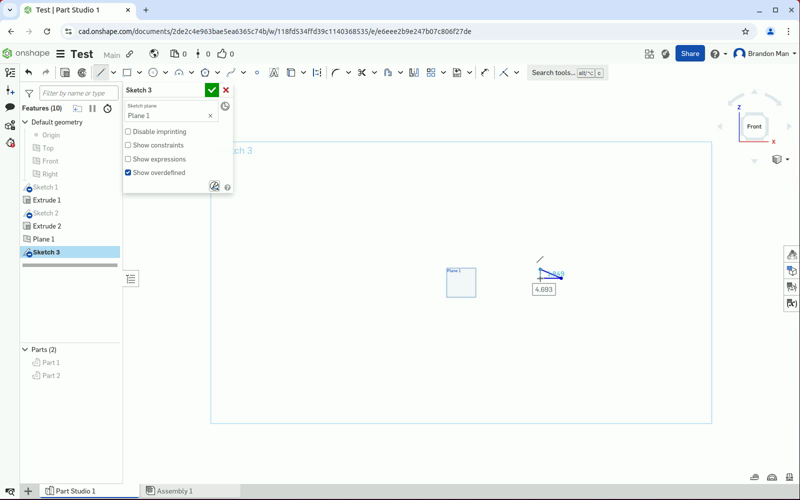
key(esc)
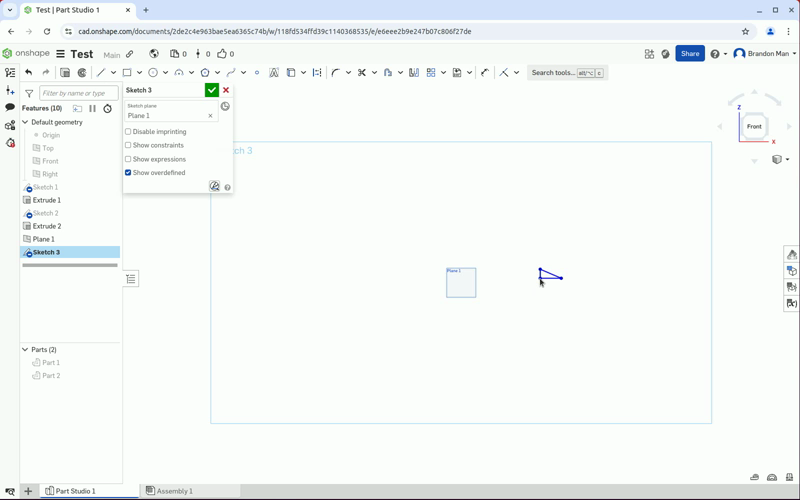
mouse_move(546, 275)
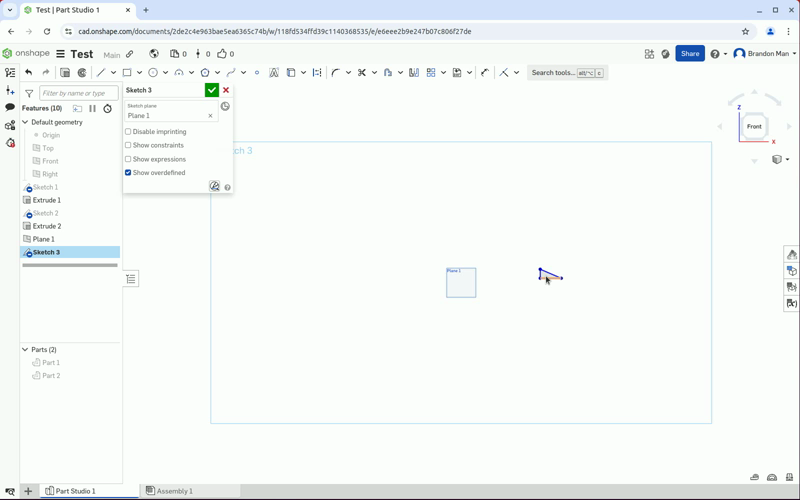
scroll(6)
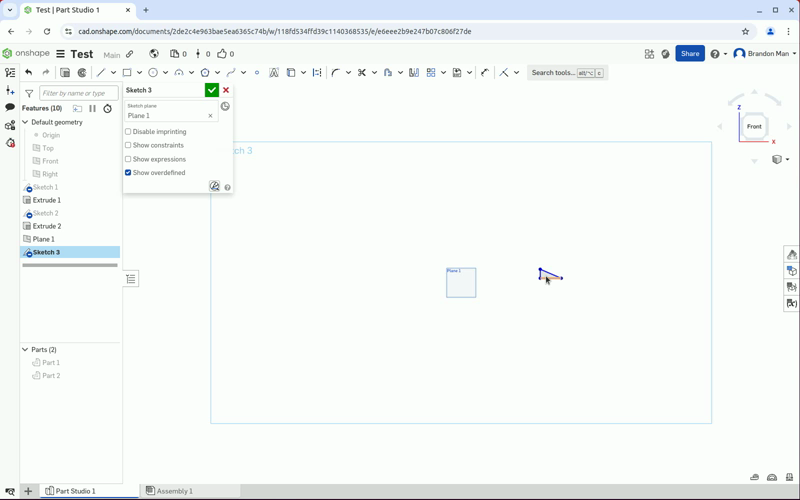
scroll(6)
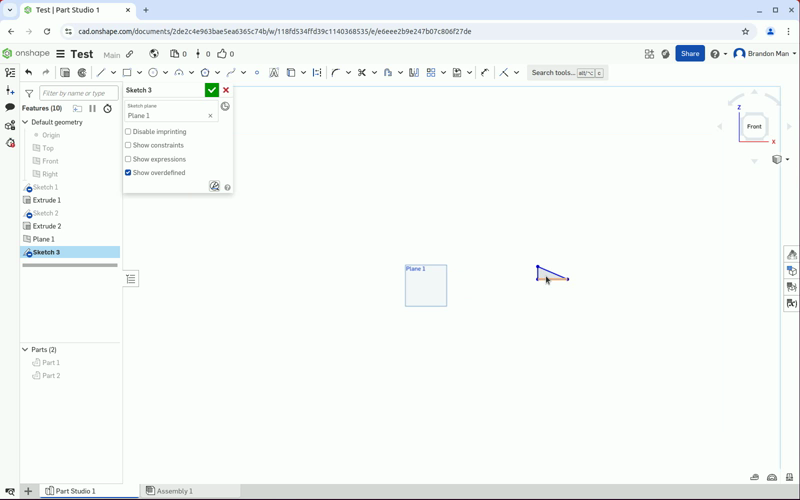
scroll(6)
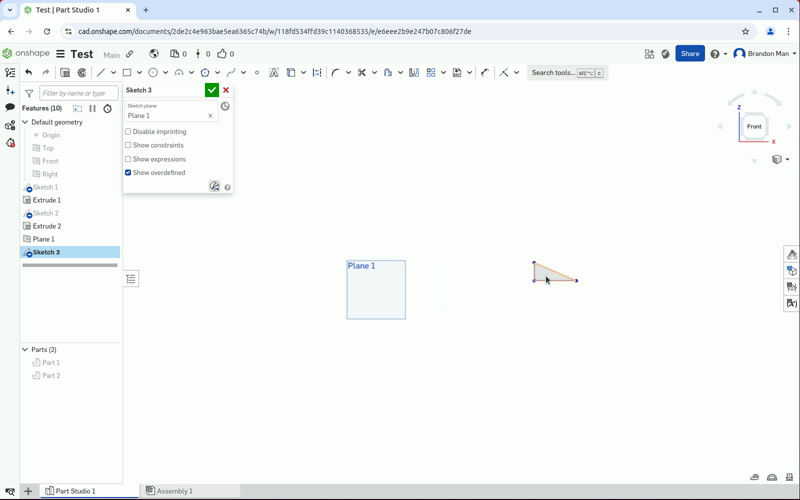
scroll(6)
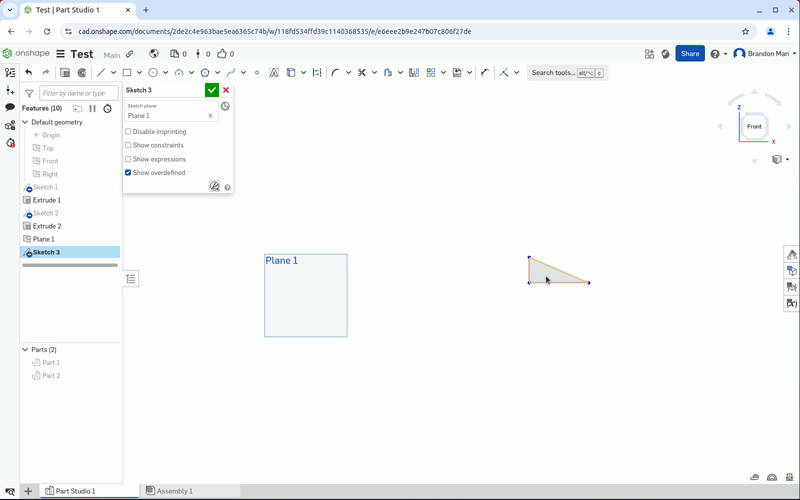
scroll(6)
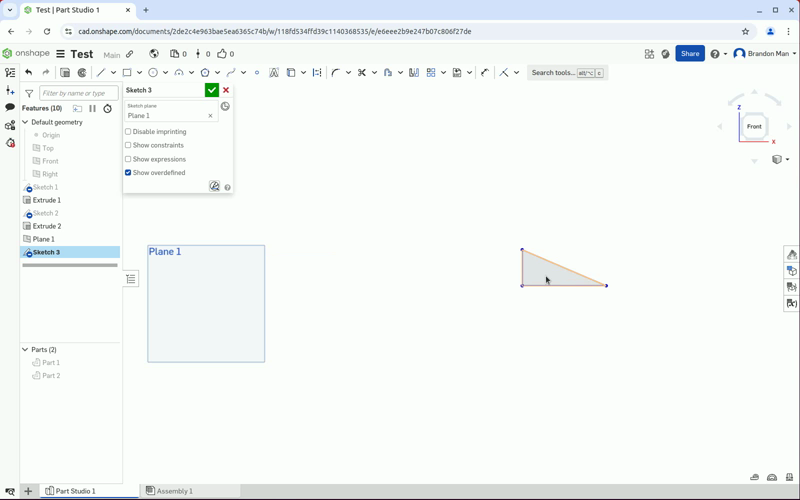
scroll(6)
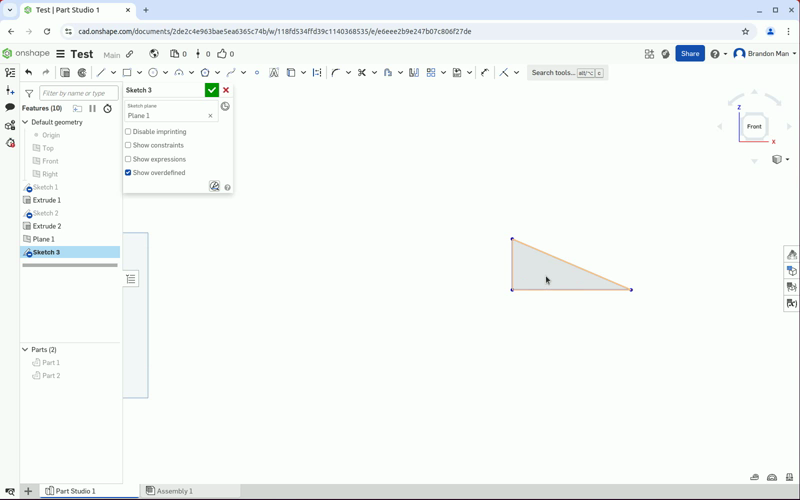
scroll(6)
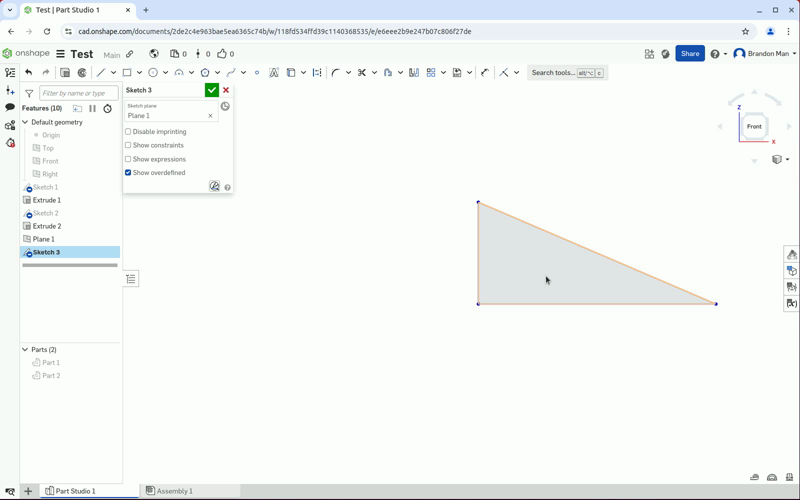
click(546, 275)
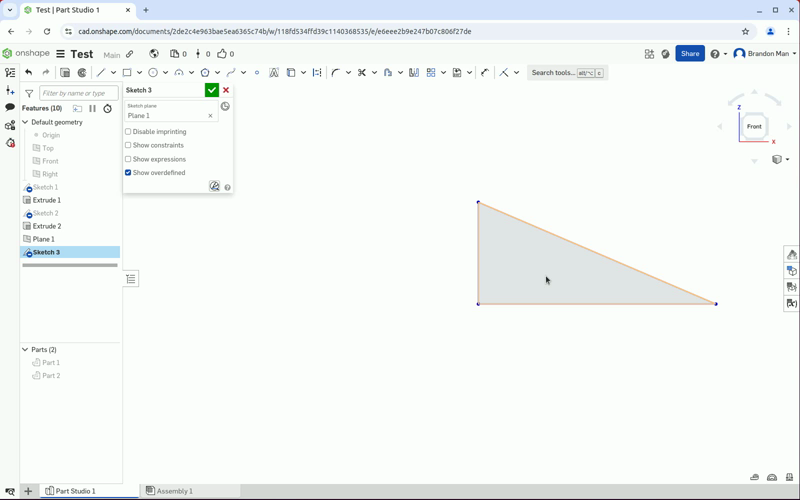
scroll(-6)
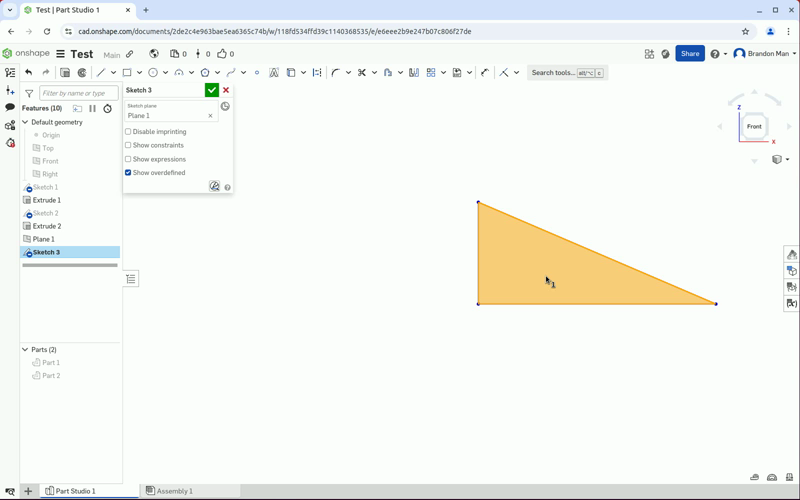
scroll(-6)
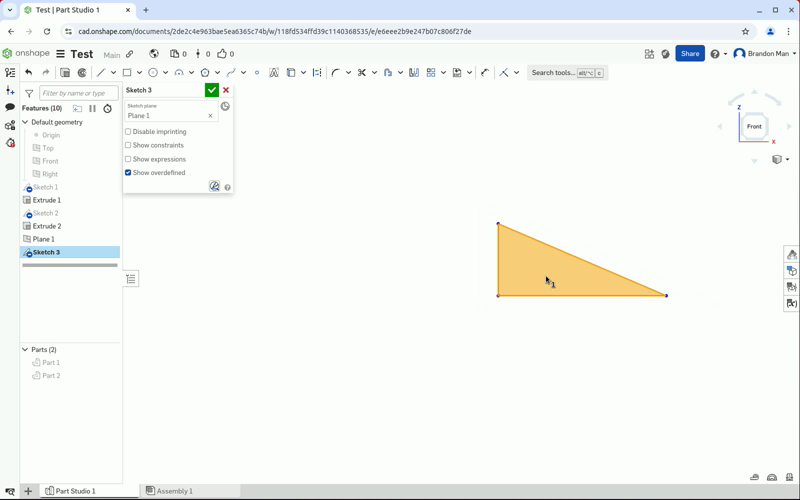
scroll(-6)
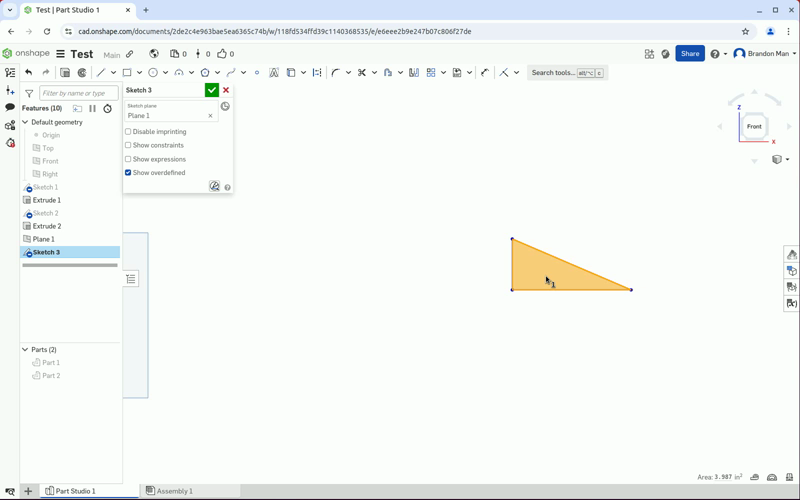
scroll(-6)
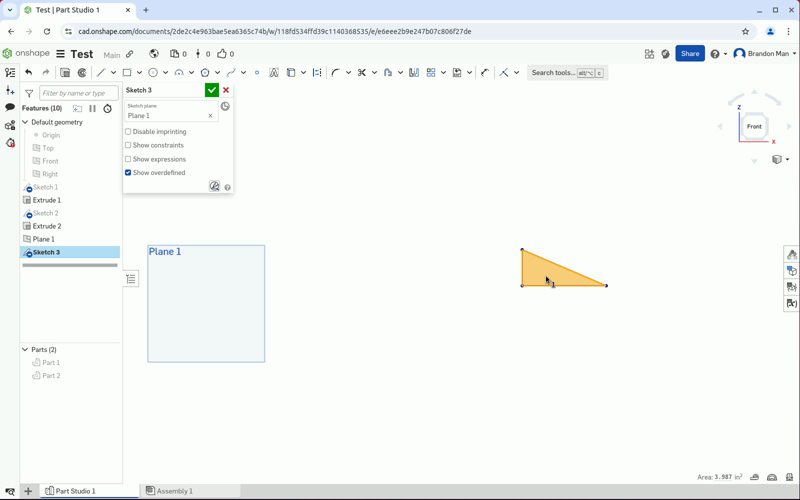
scroll(-6)
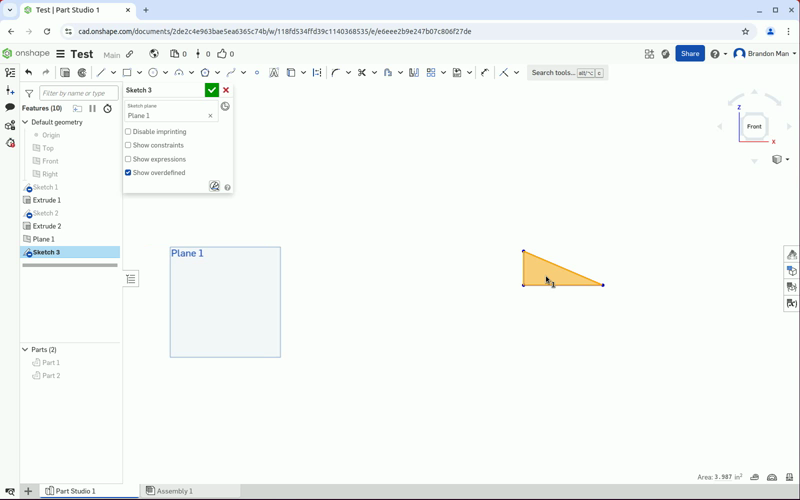
scroll(-6)
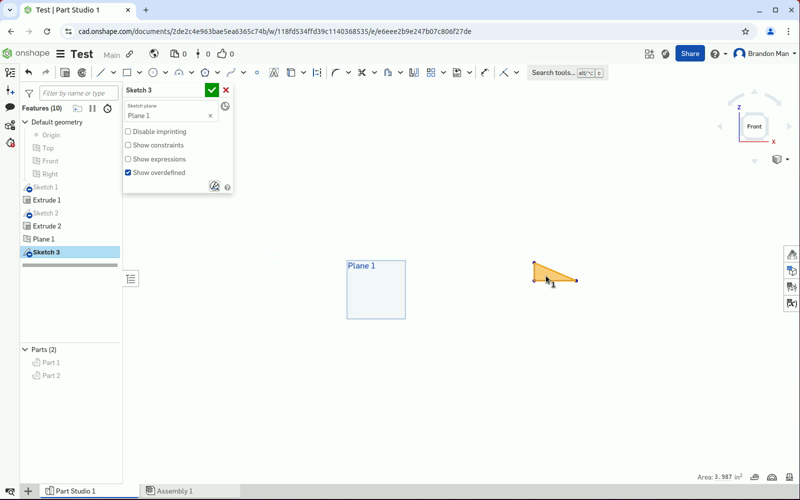
scroll(-6)
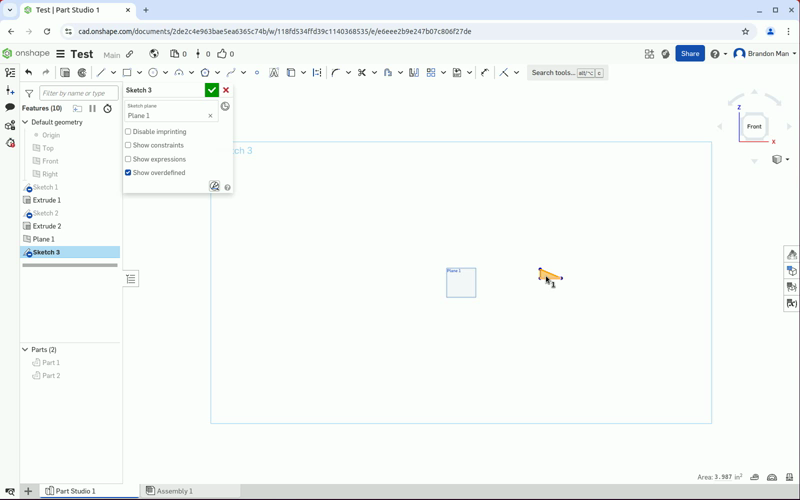
mouse_move(73, 352)
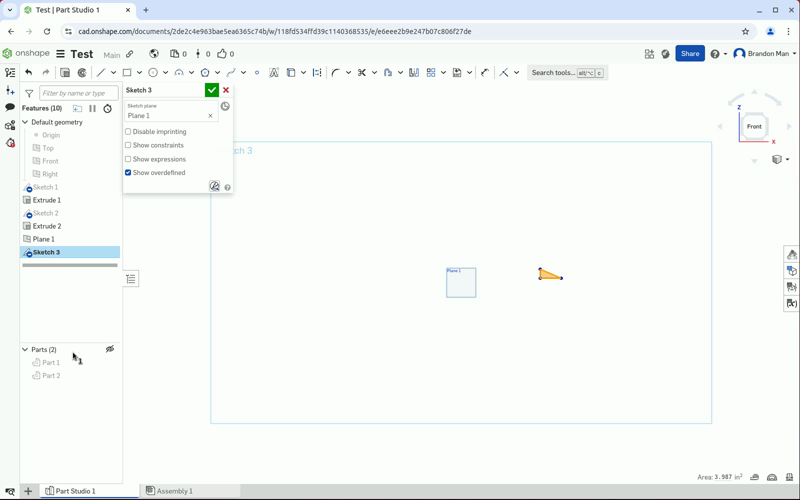
key(shift+y)
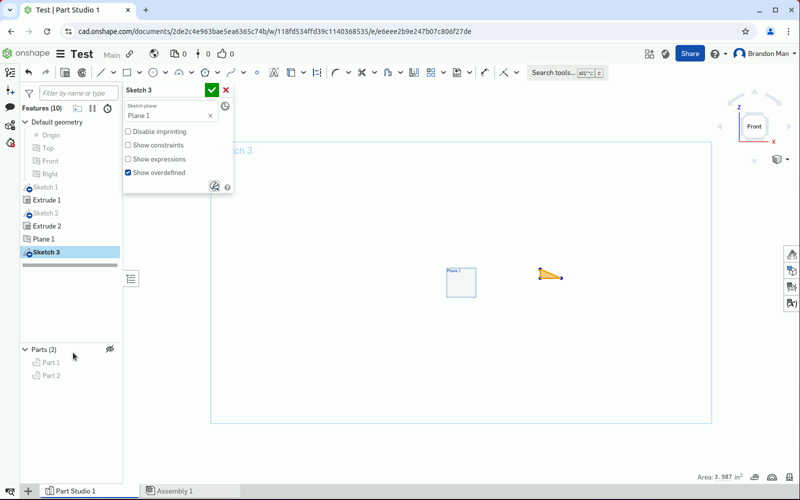
key(shift+e)
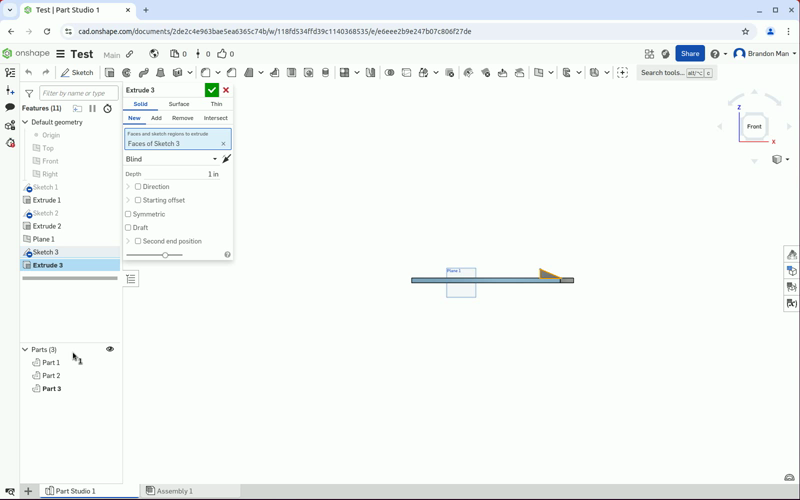
mouse_move(143, 106)
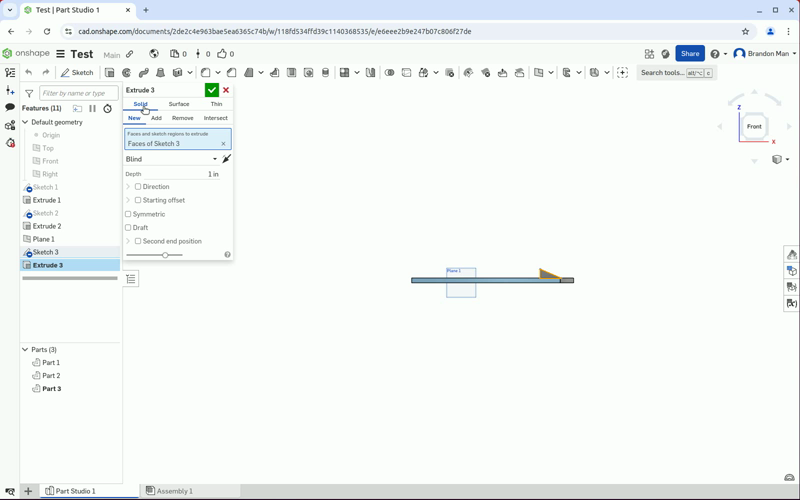
click(143, 106)
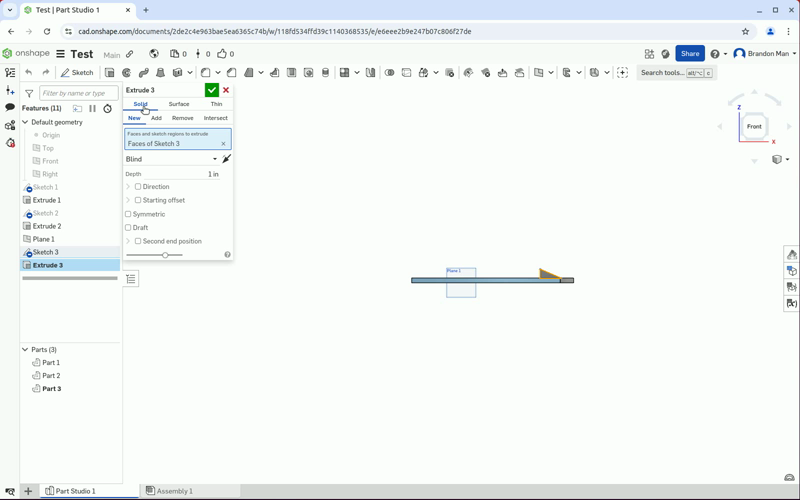
mouse_move(137, 120)
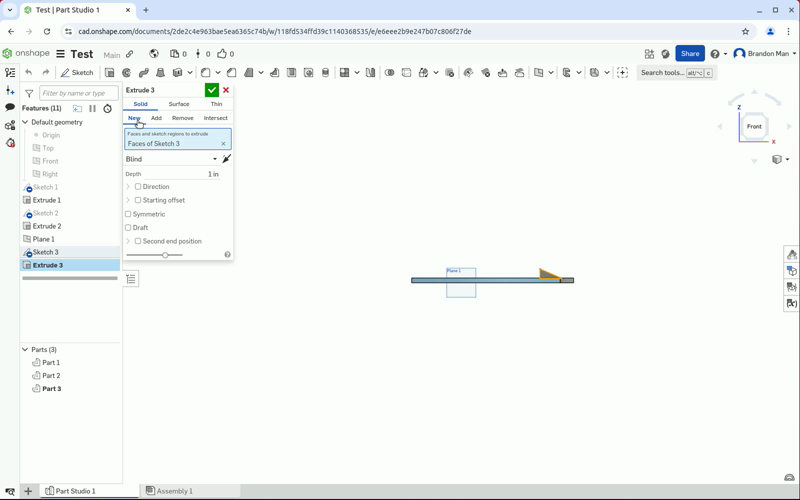
click(137, 120)
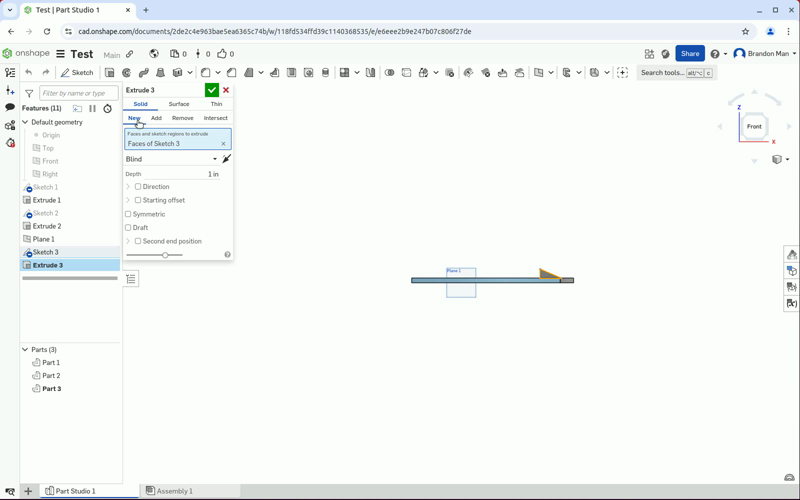
key(tab, 4)
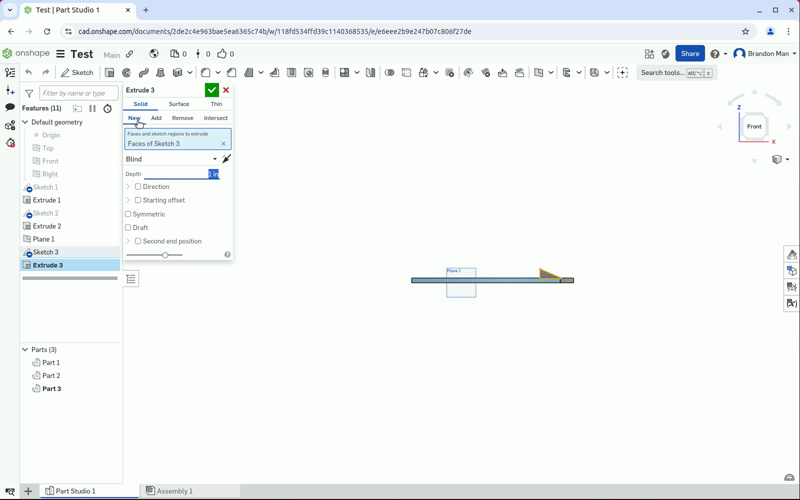
text(-5.296)
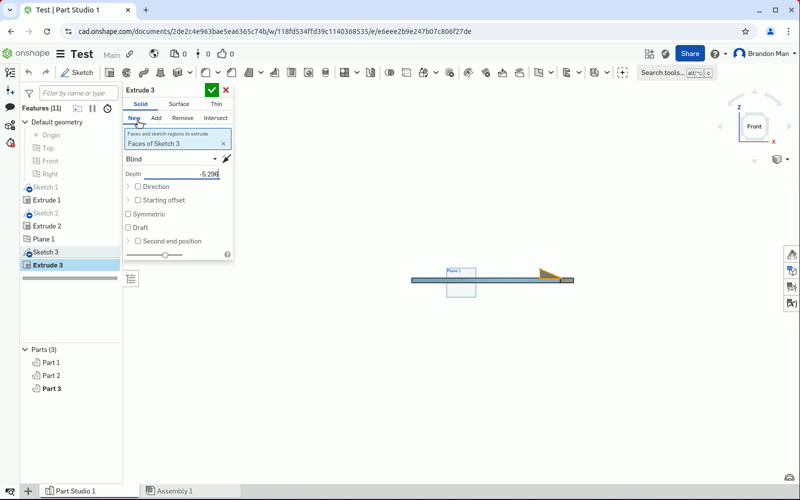
key(enter)
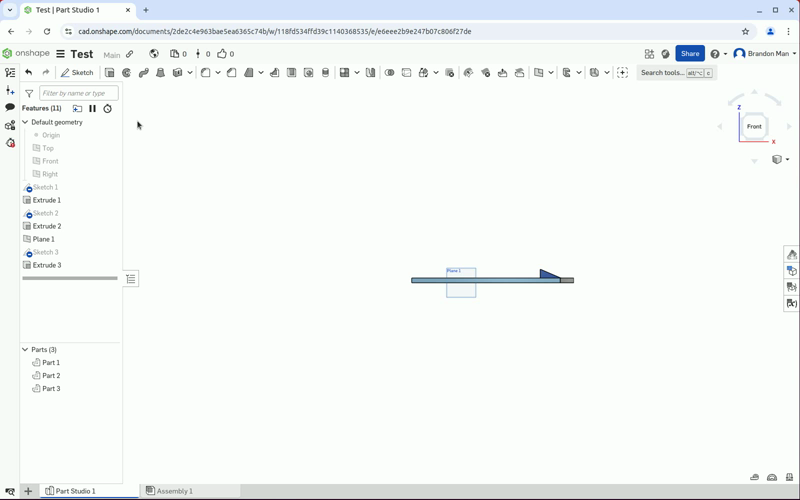
key(shift+h)
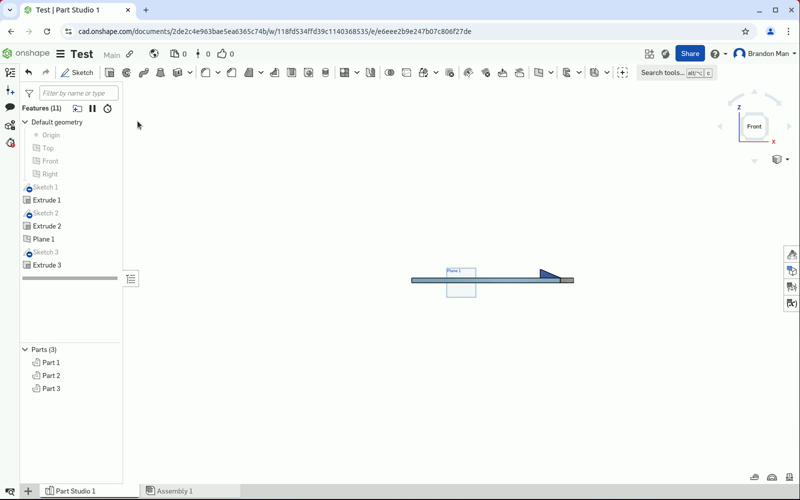
key(shift+h)
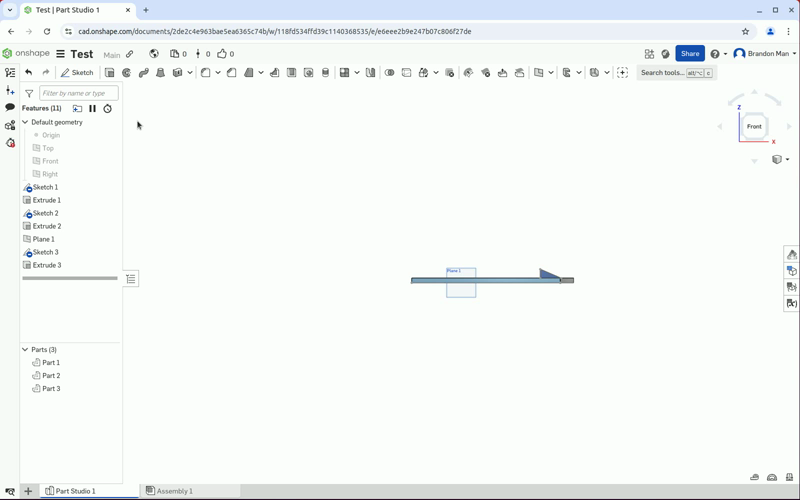
key(shift+7)
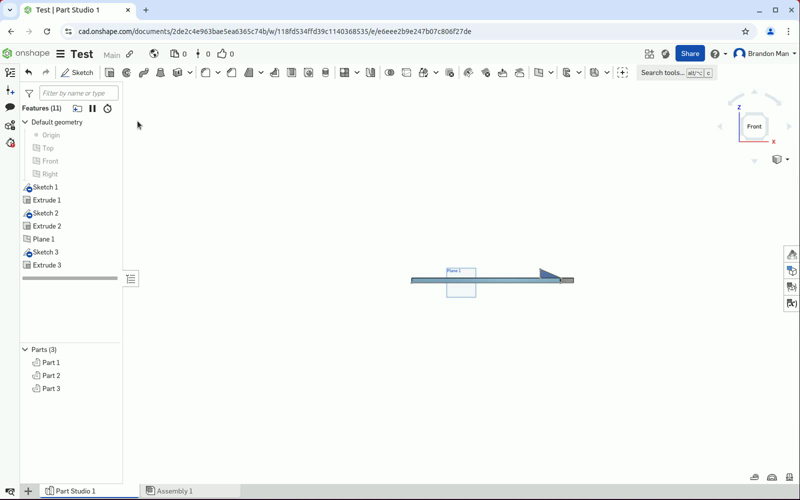
key(left, 2)
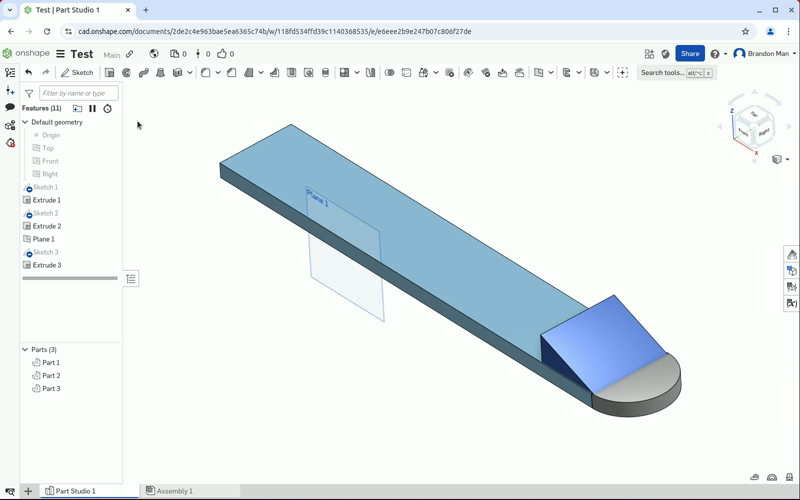
key(down, 2)
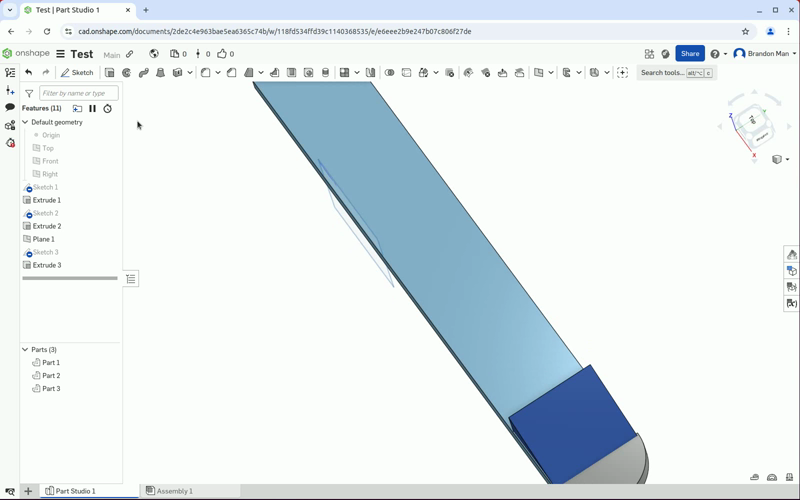
key(up, 2)
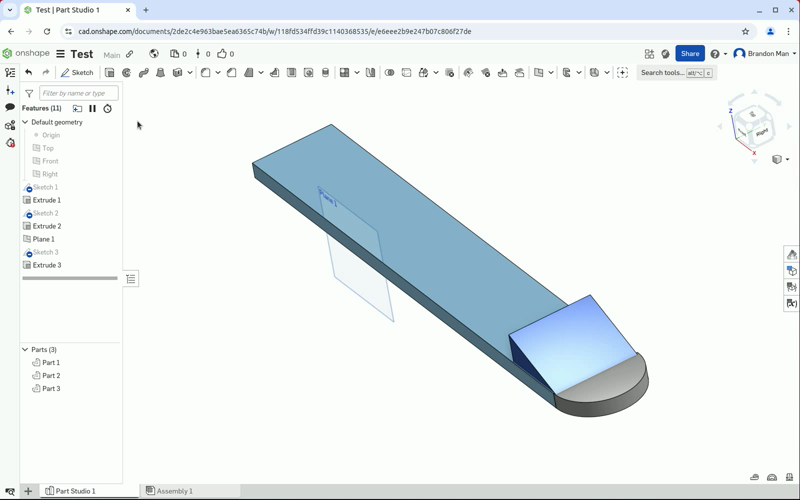
key(right, 2)
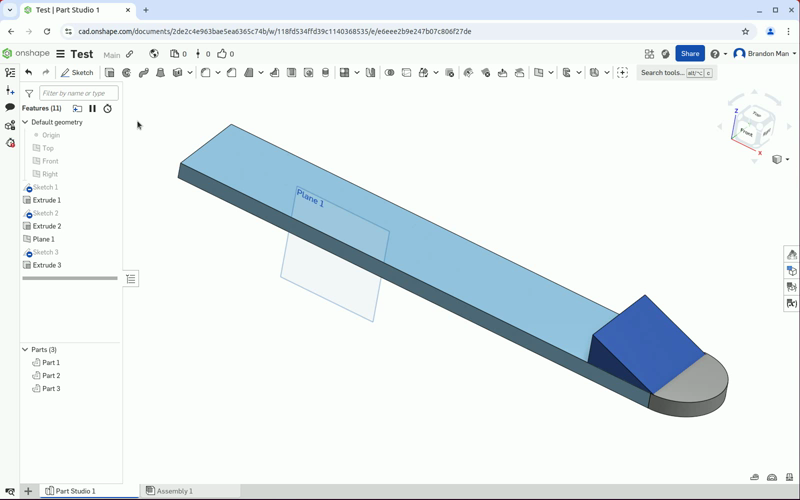
mouse_move(73, 189)
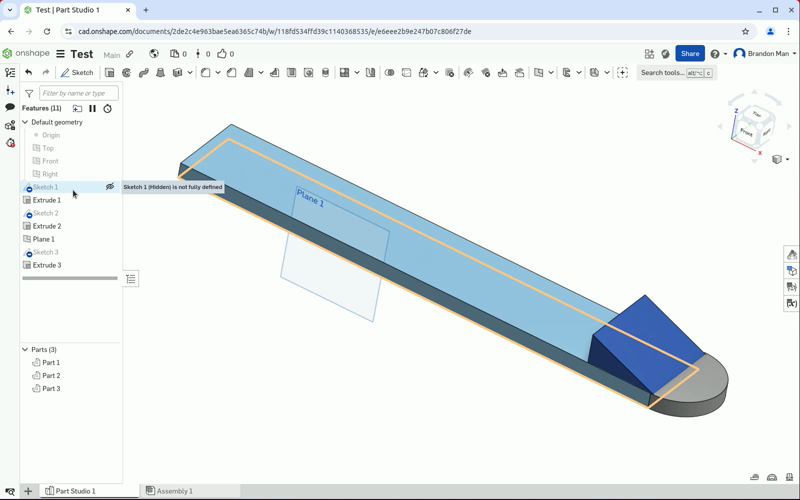
click(73, 189)